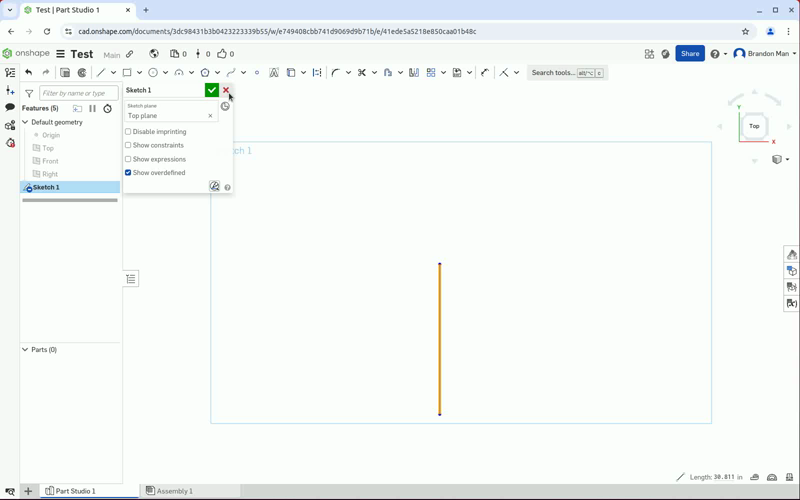
key(shift+h)
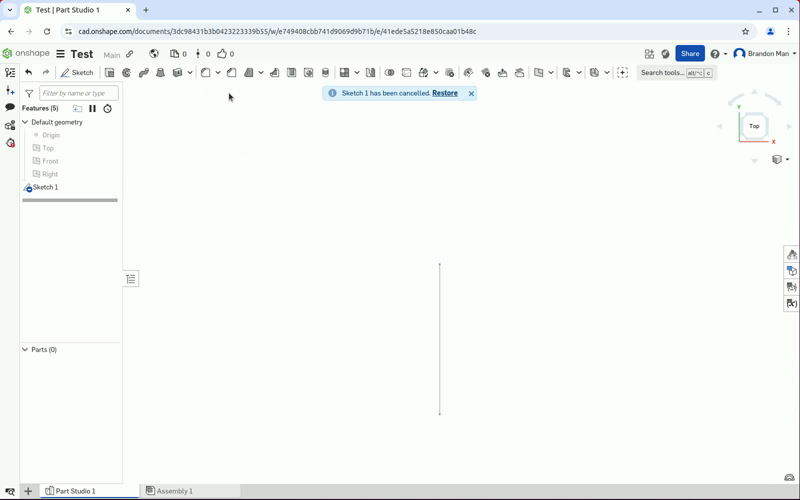
key(shift+s)
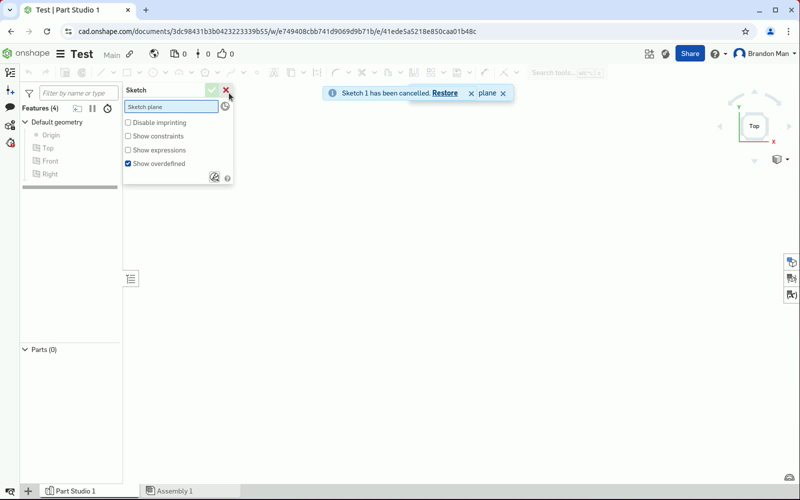
mouse_move(73, 150)
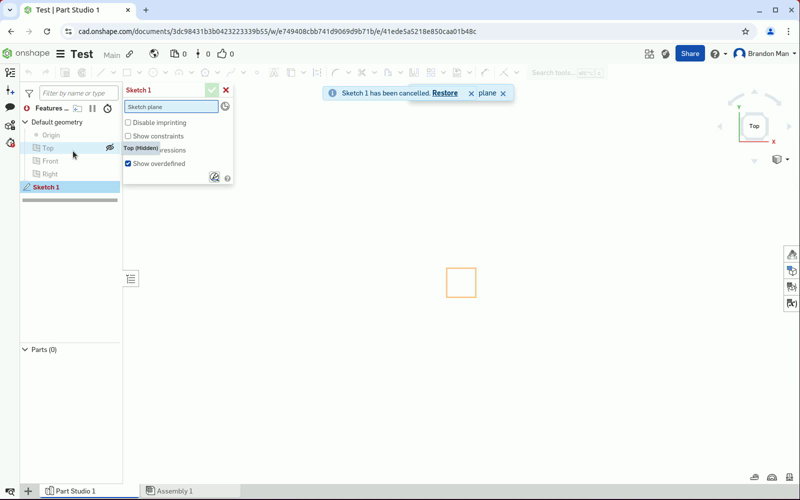
click(73, 150)
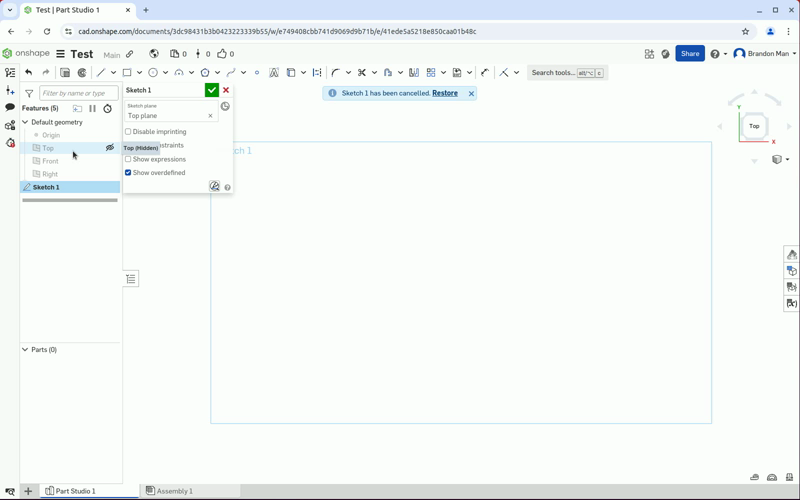
mouse_move(73, 352)
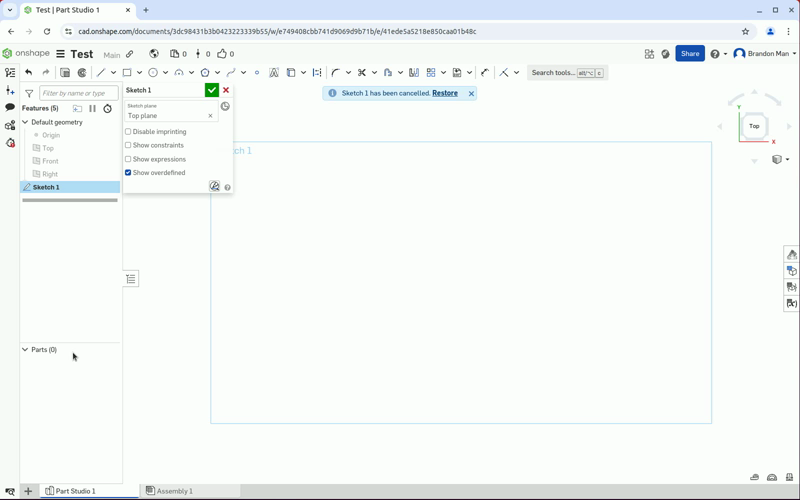
key(y)
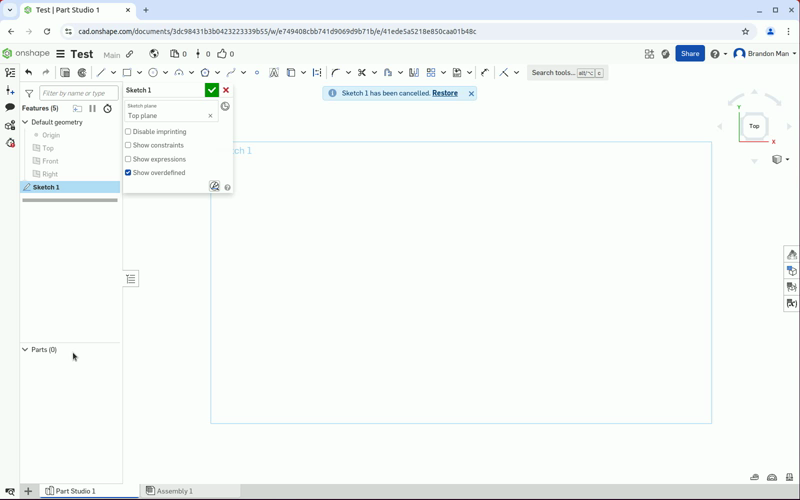
key(l)
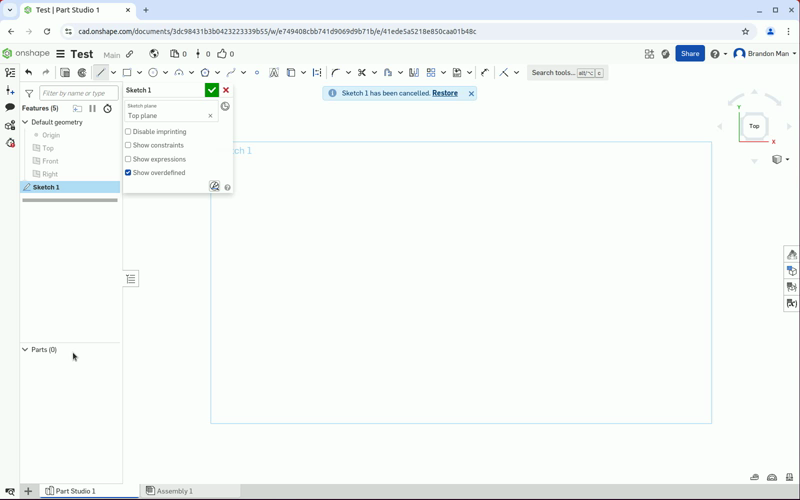
key_down(shift)
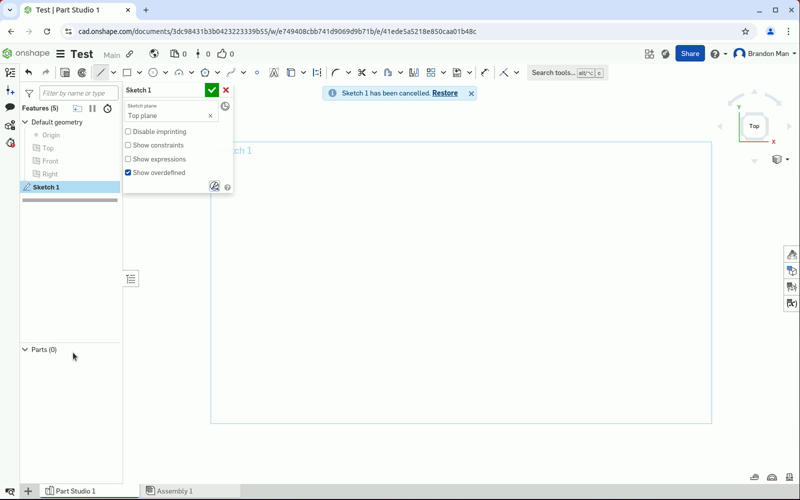
mouse_move(348, 282)
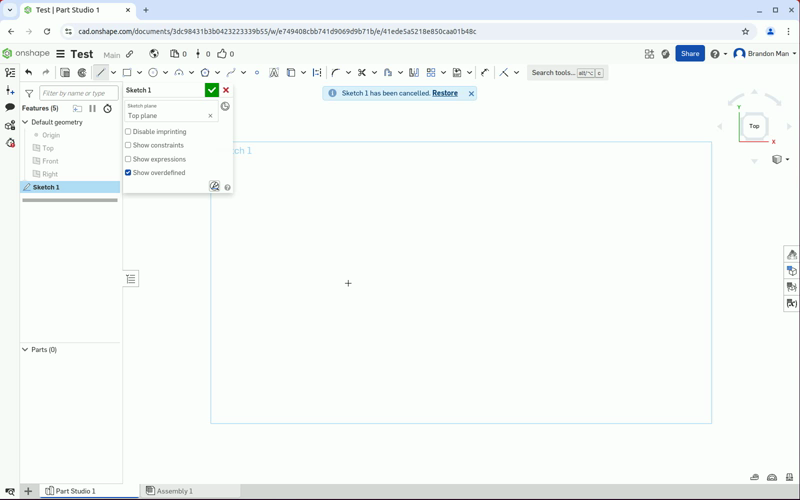
click(348, 282)
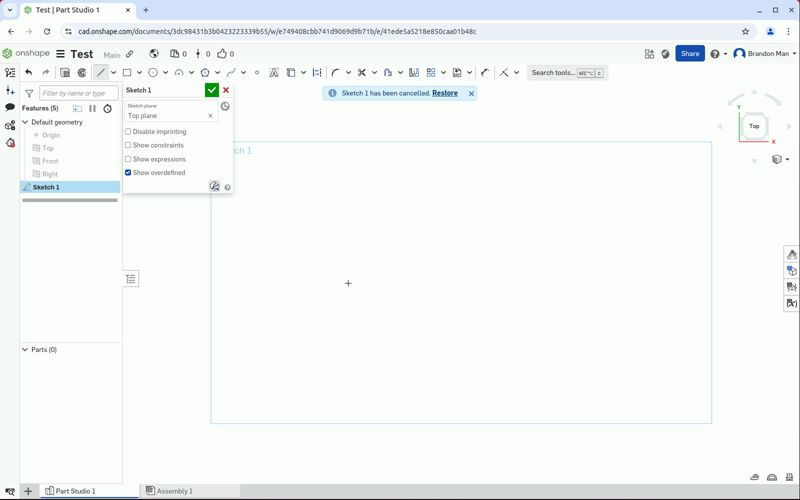
key_up(shift)
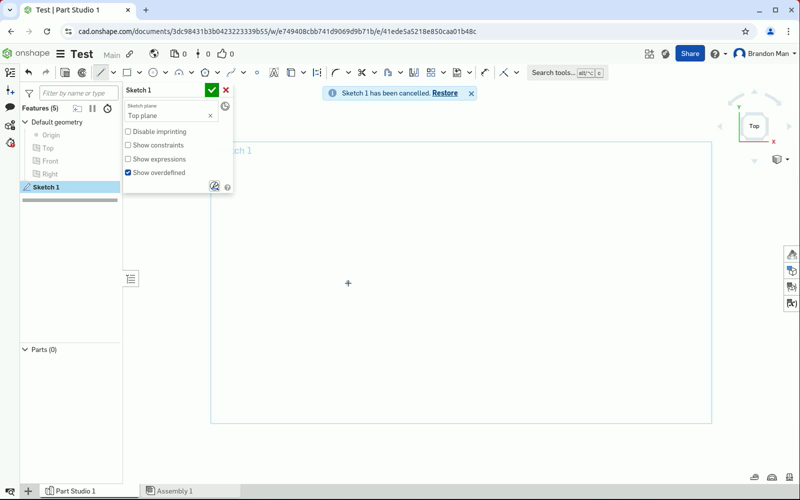
key_down(shift)
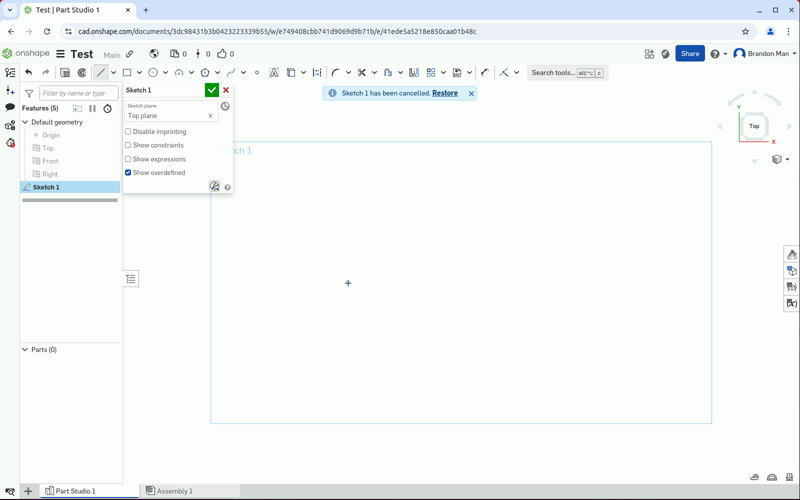
mouse_move(436, 282)
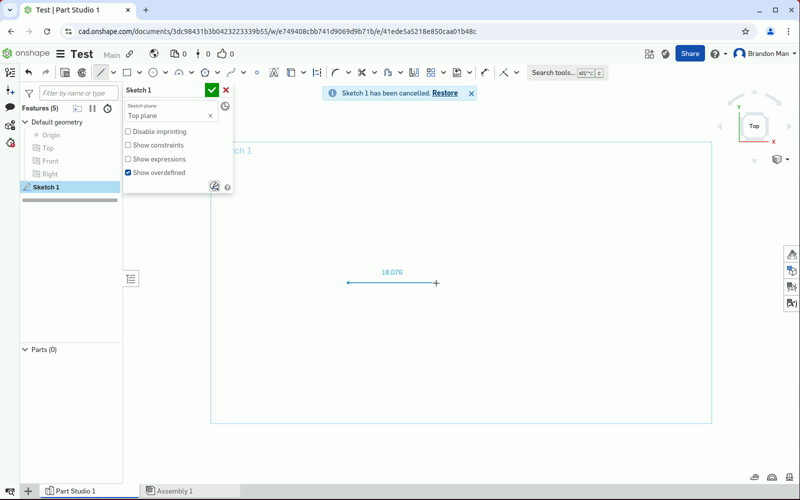
click(436, 282)
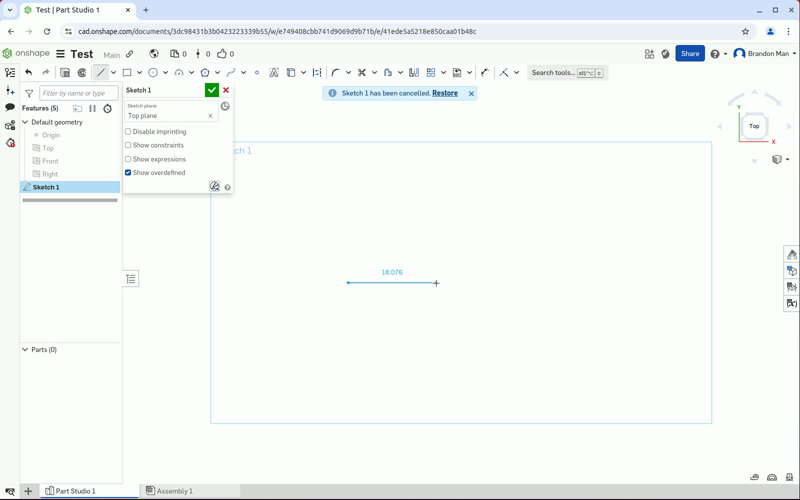
key_up(shift)
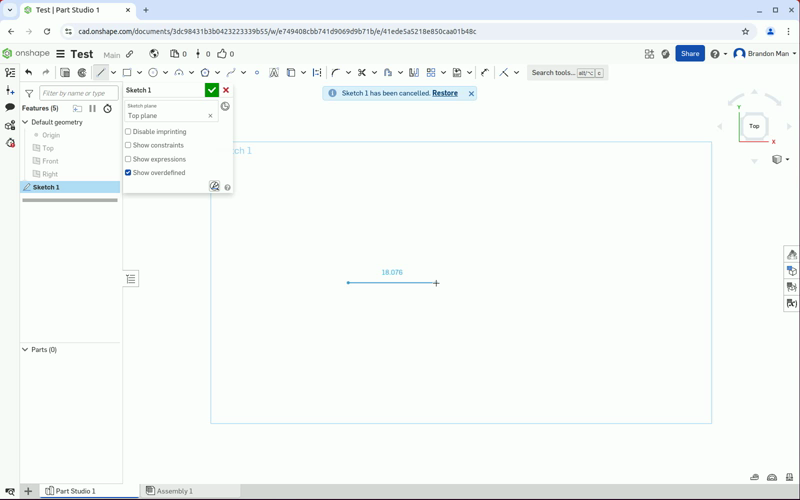
key_down(shift)
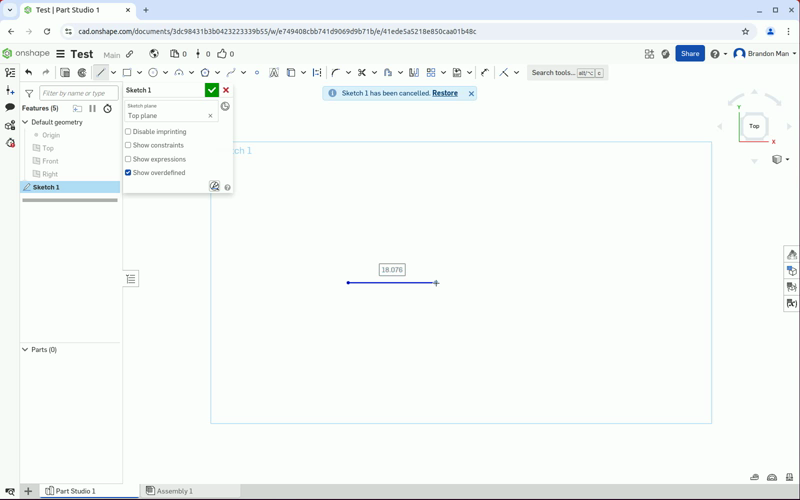
mouse_move(436, 194)
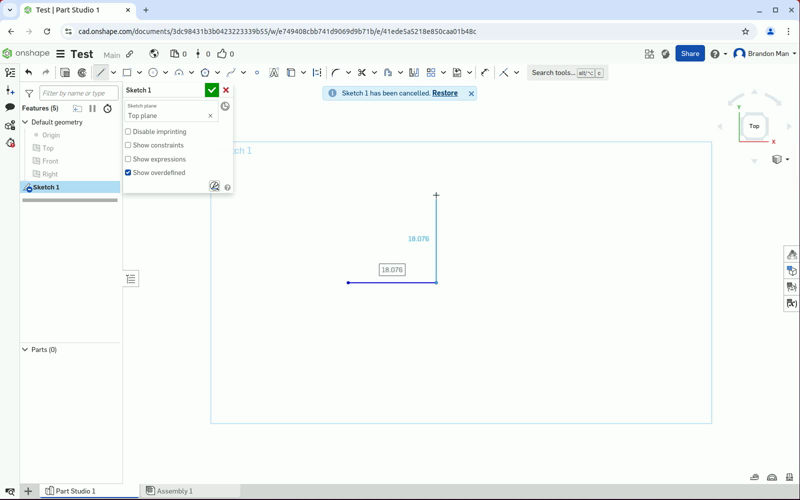
click(436, 194)
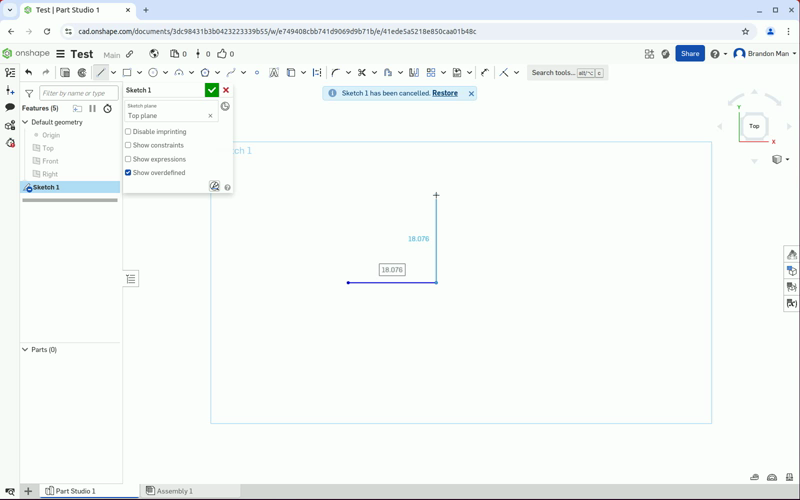
key_up(shift)
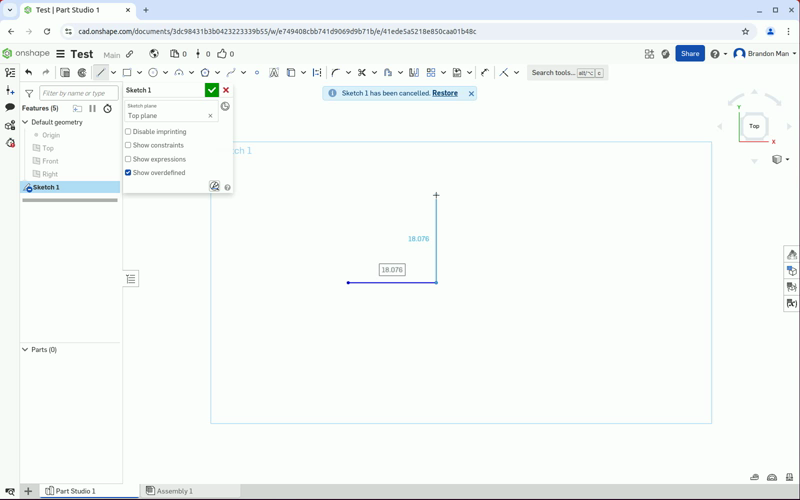
key_down(shift)
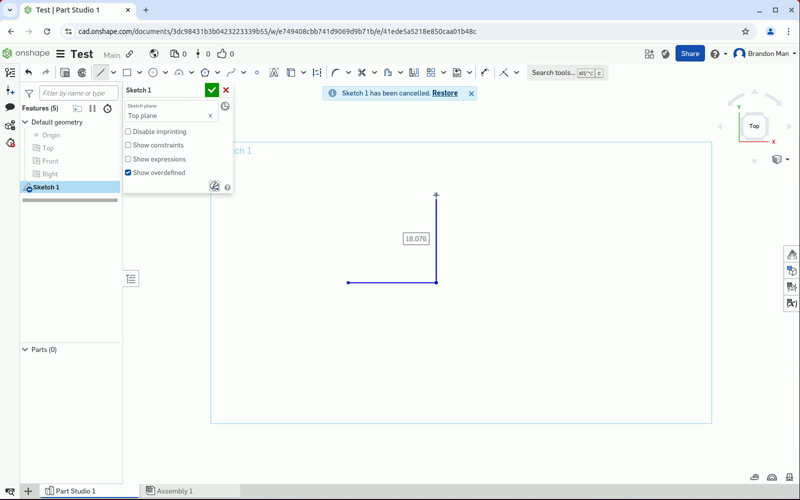
mouse_move(348, 194)
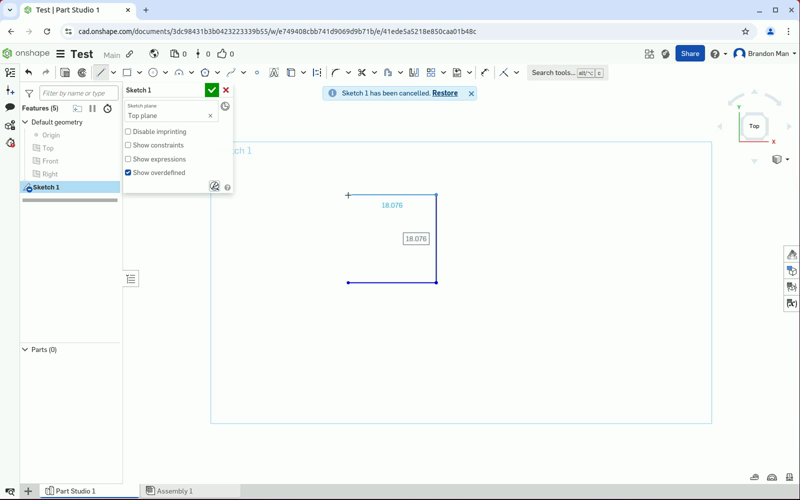
click(348, 194)
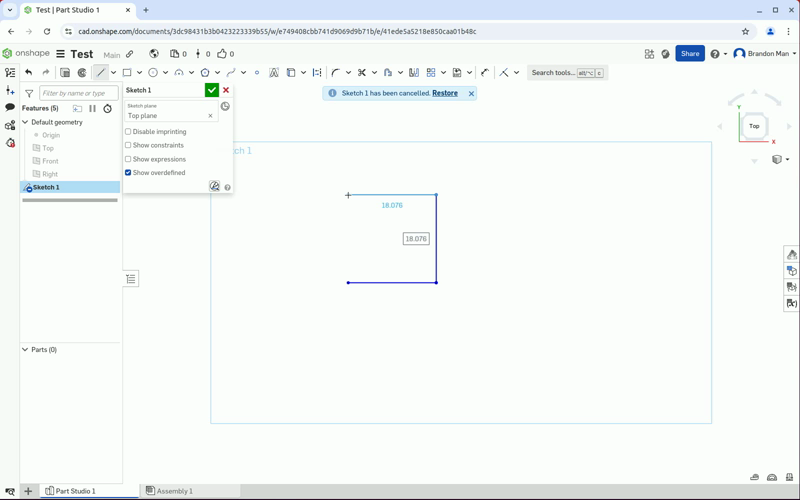
key_up(shift)
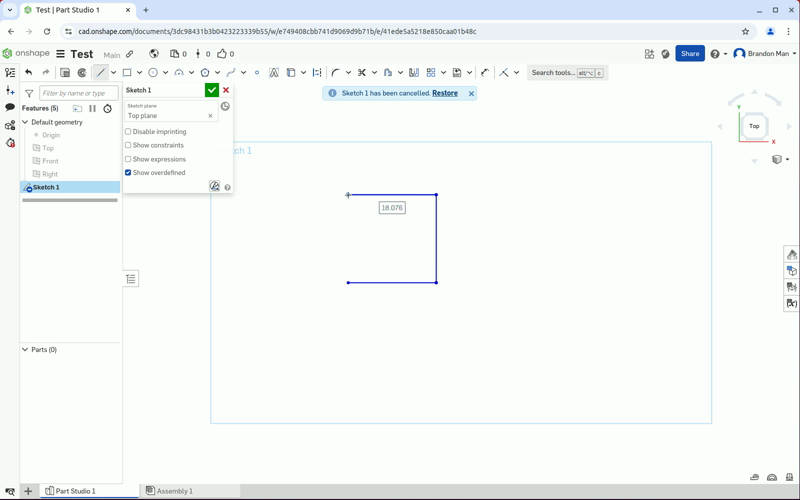
key_down(shift)
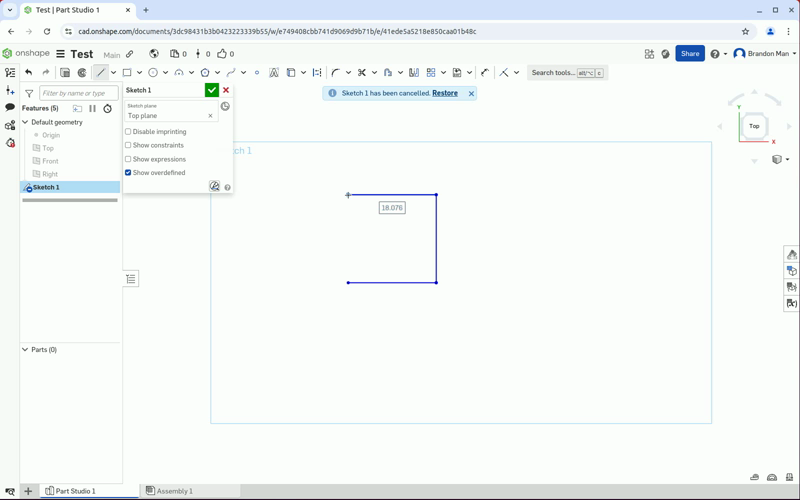
mouse_move(348, 282)
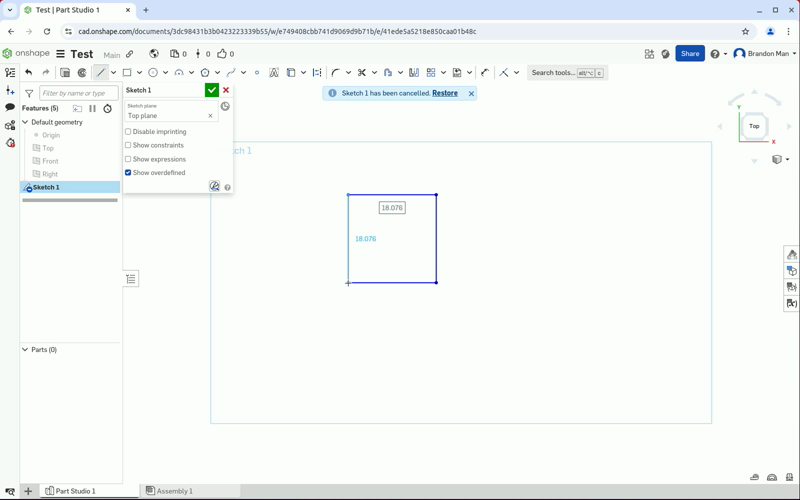
key_up(shift)
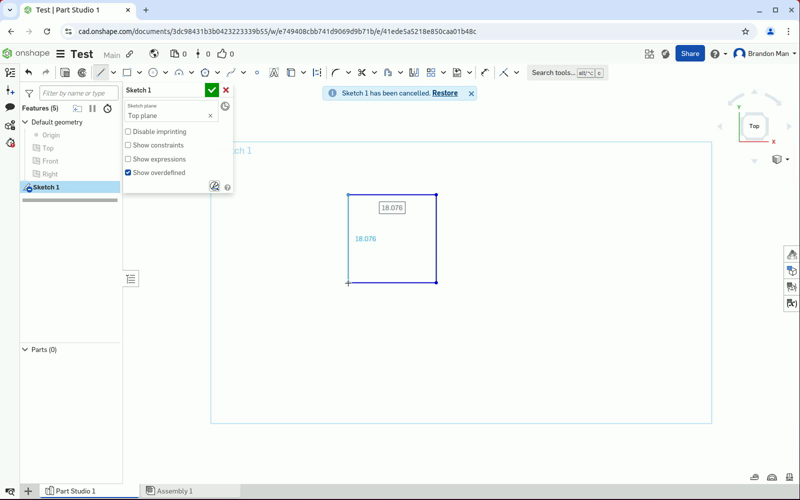
click(348, 282)
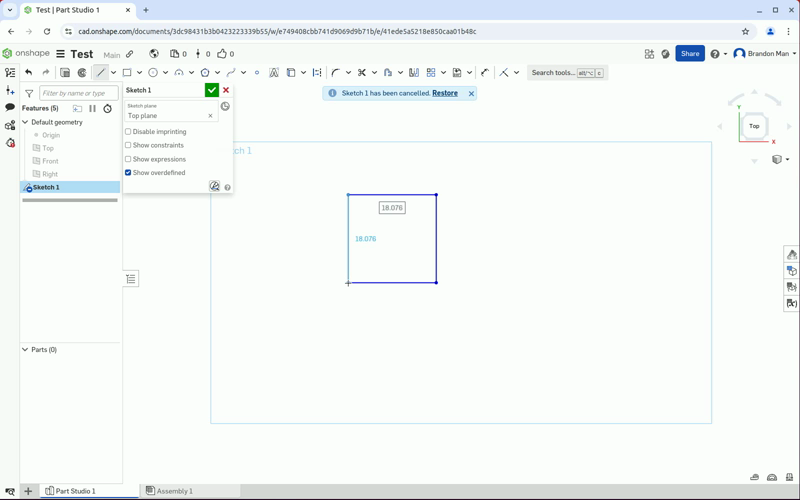
key(esc)
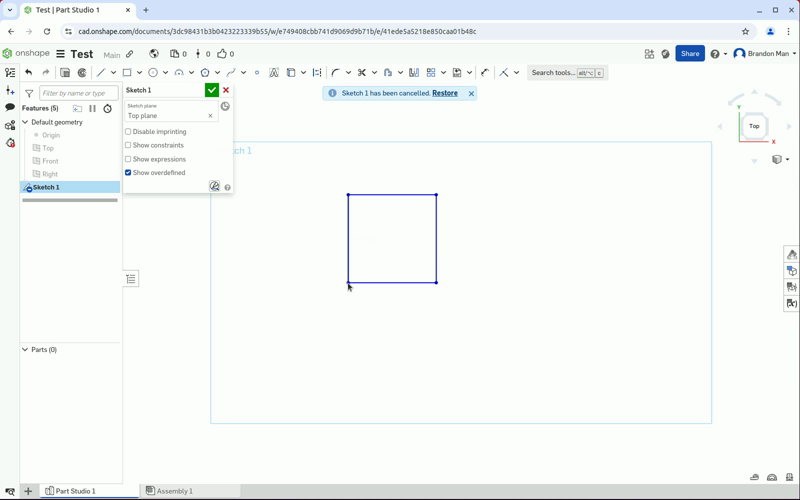
mouse_move(383, 217)
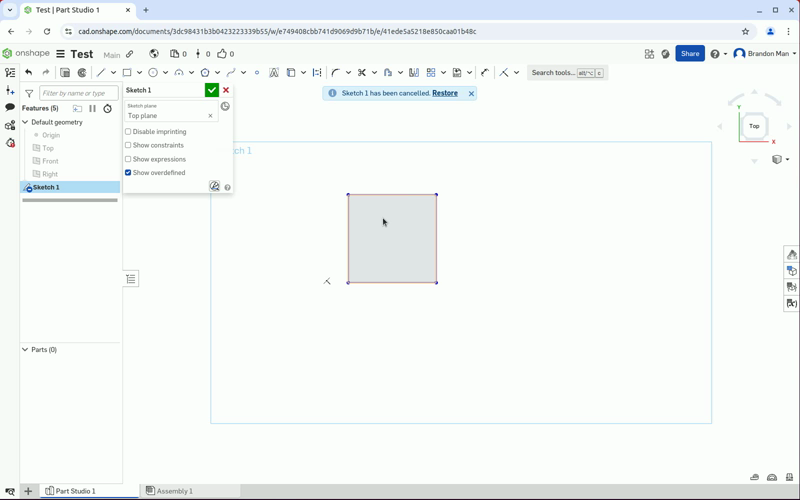
click(383, 217)
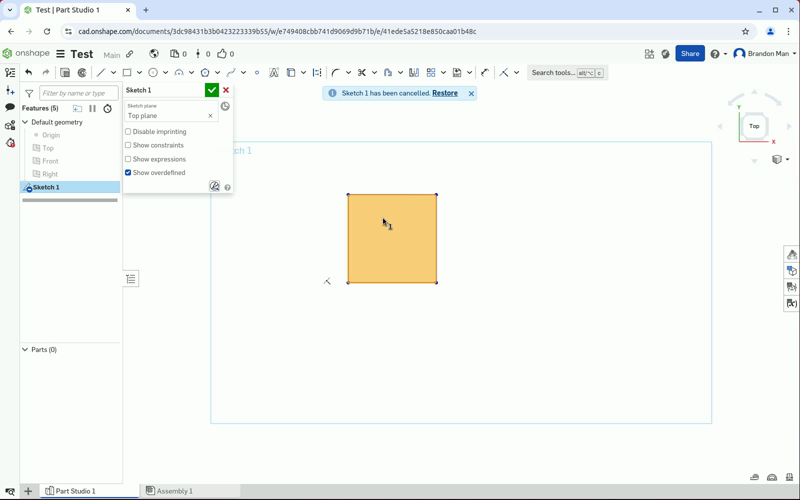
mouse_move(73, 352)
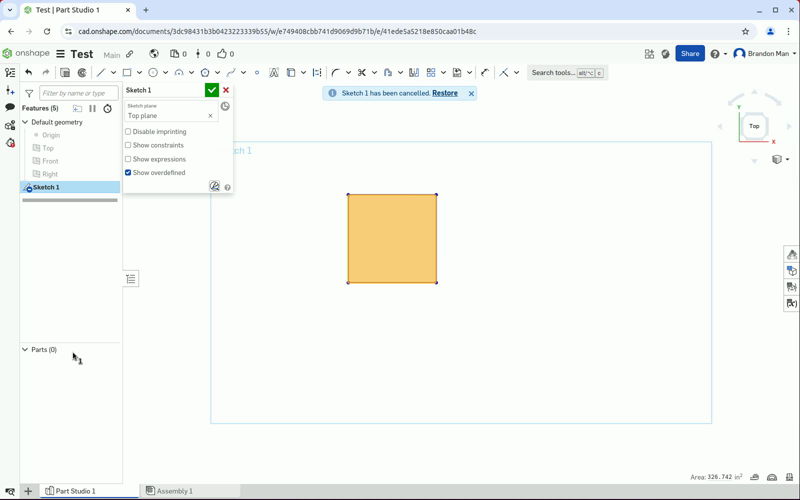
key(shift+y)
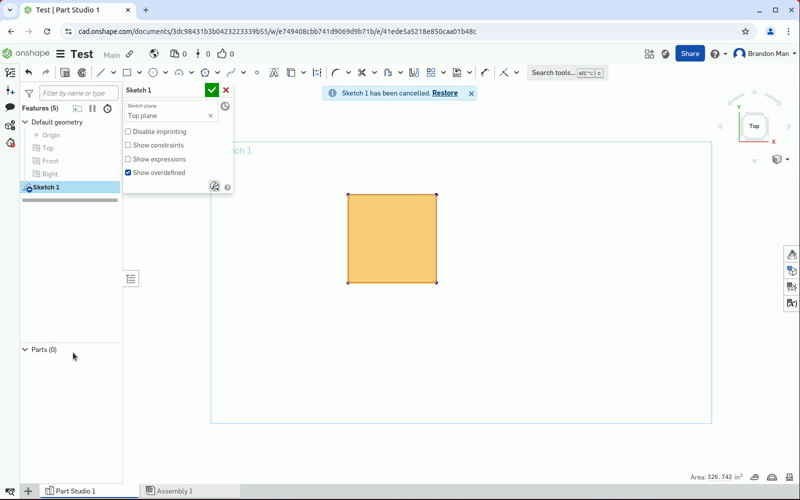
key(shift+e)
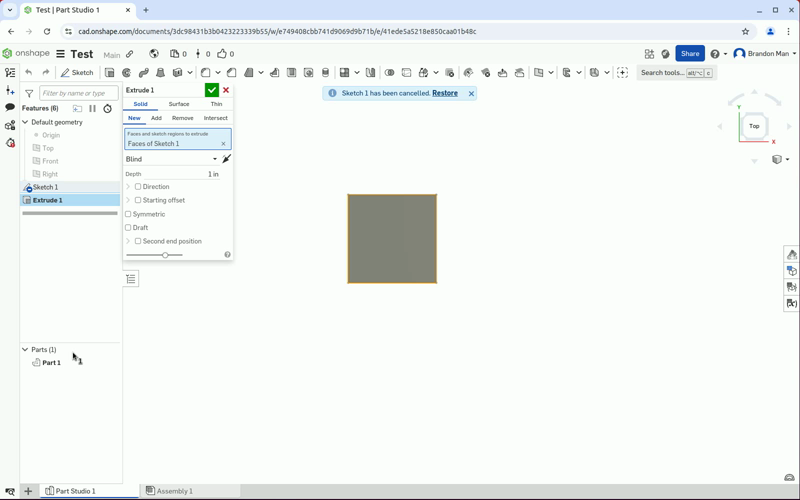
mouse_move(143, 106)
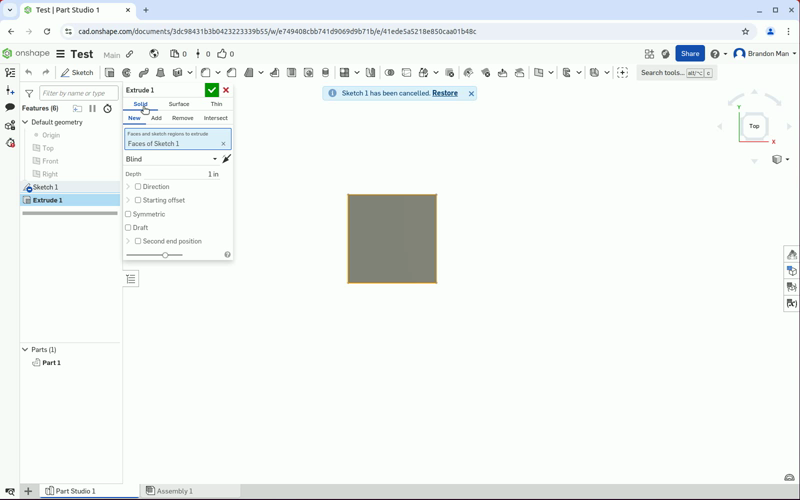
click(143, 106)
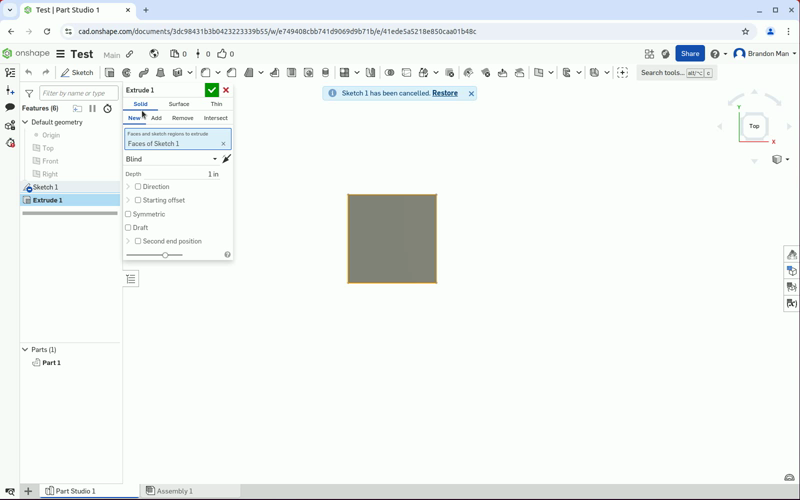
mouse_move(137, 120)
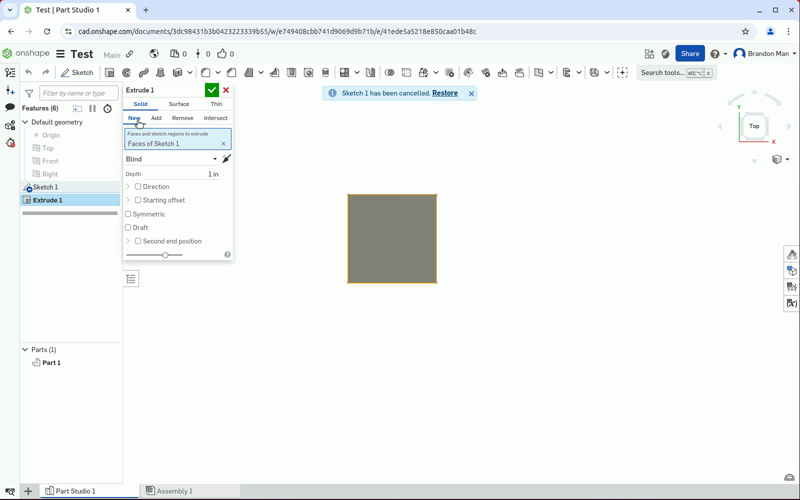
click(137, 120)
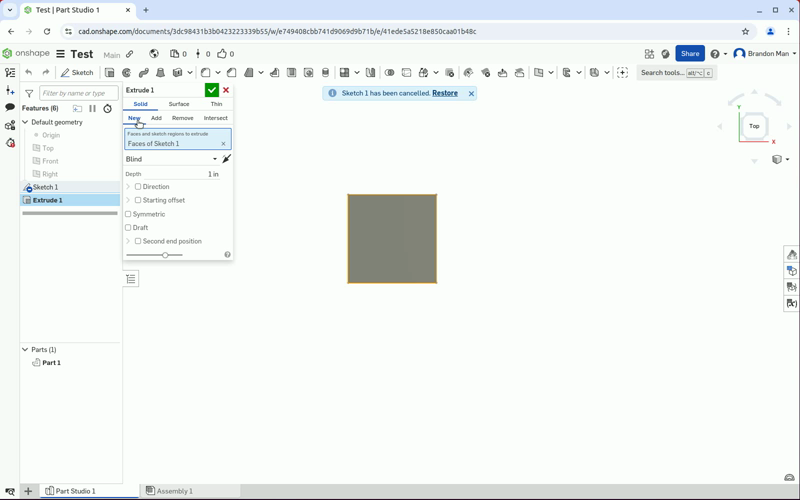
key(tab, 4)
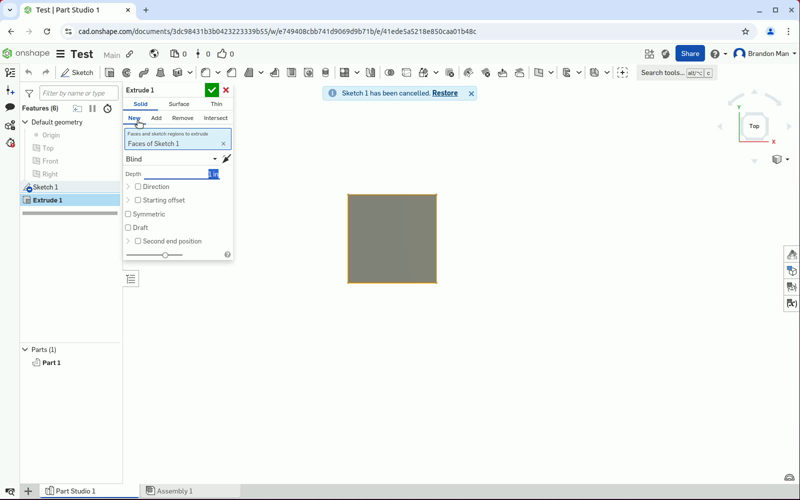
text(22.868)
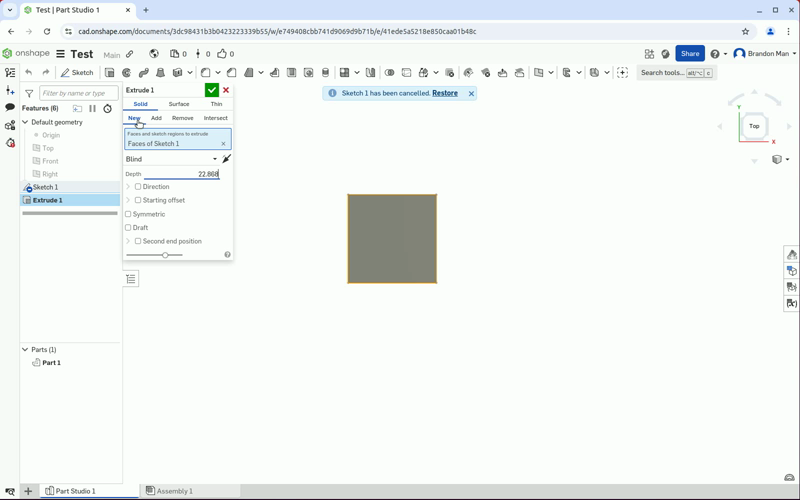
key(enter)
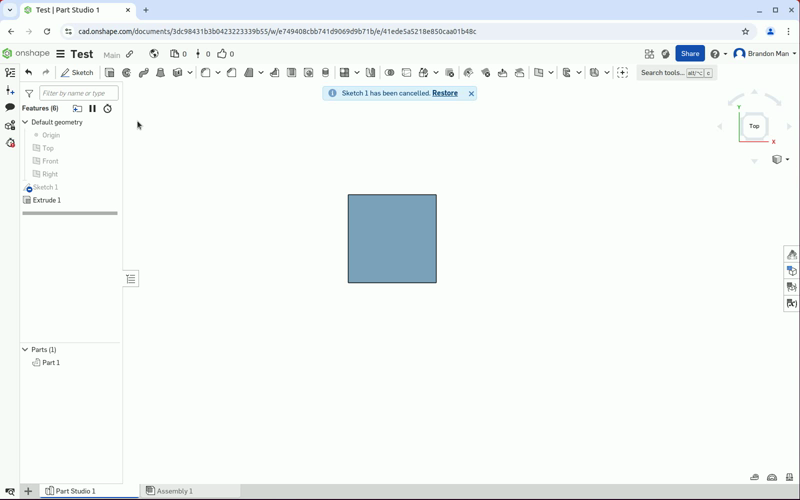
key(shift+h)
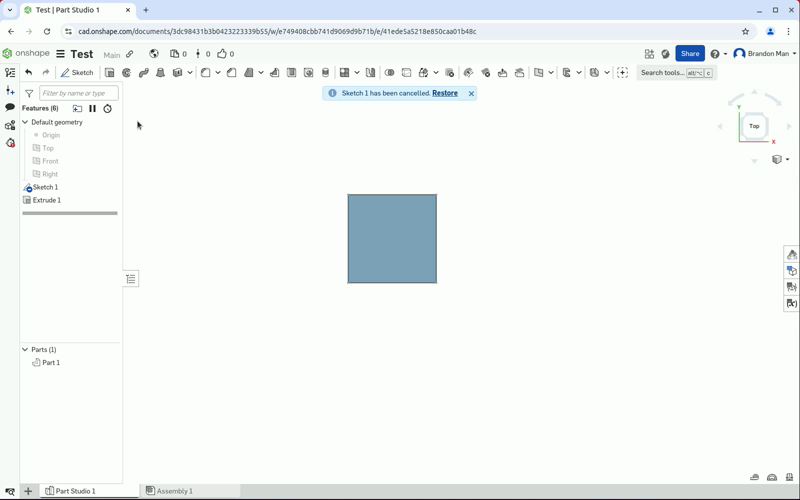
key(shift+h)
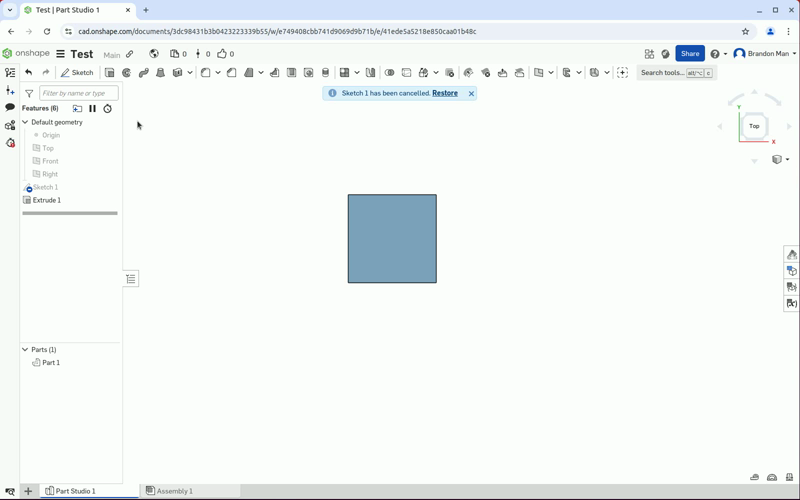
mouse_move(73, 189)
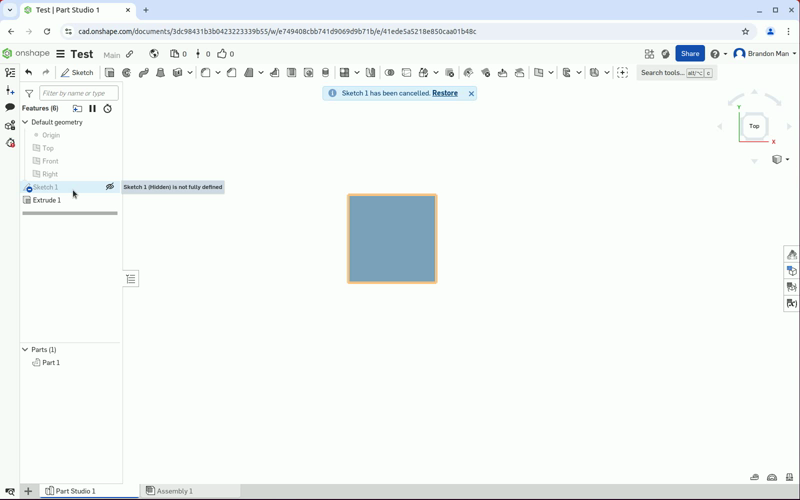
click(73, 189)
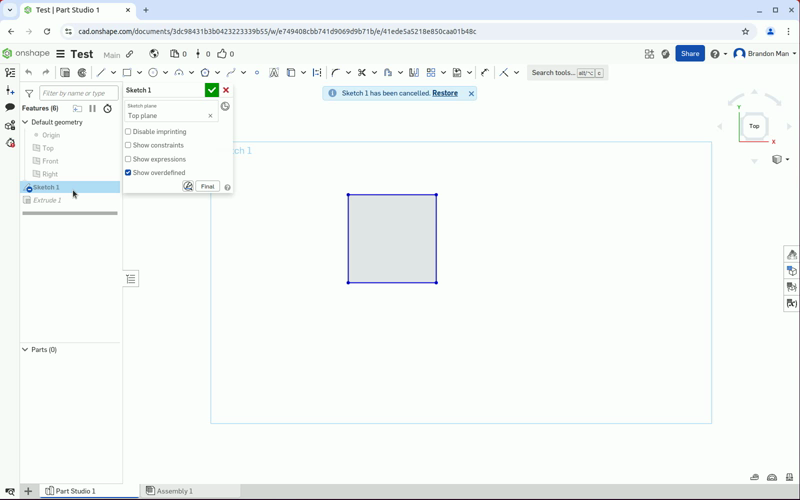
mouse_move(229, 92)
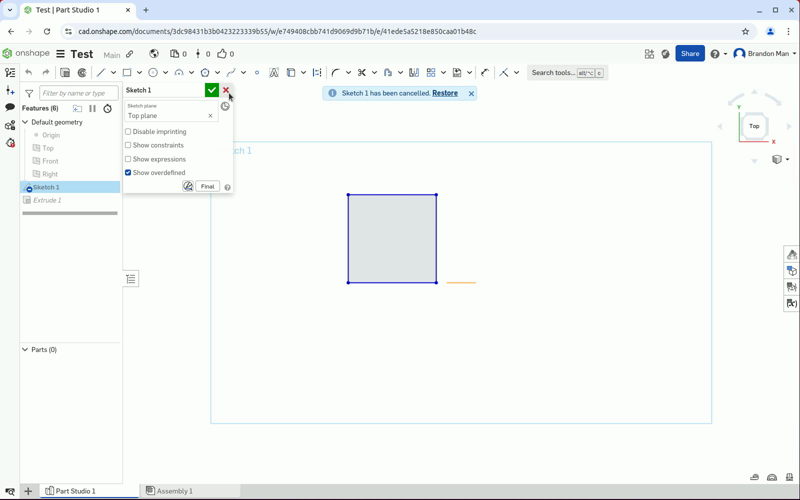
click(229, 92)
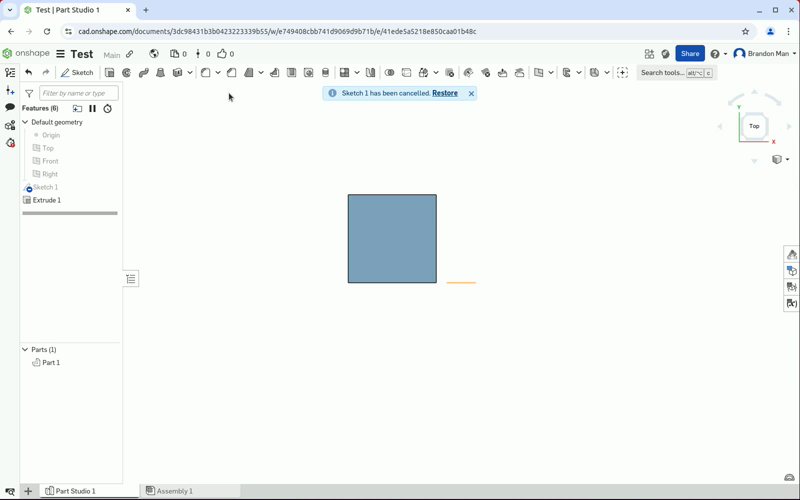
mouse_move(541, 75)
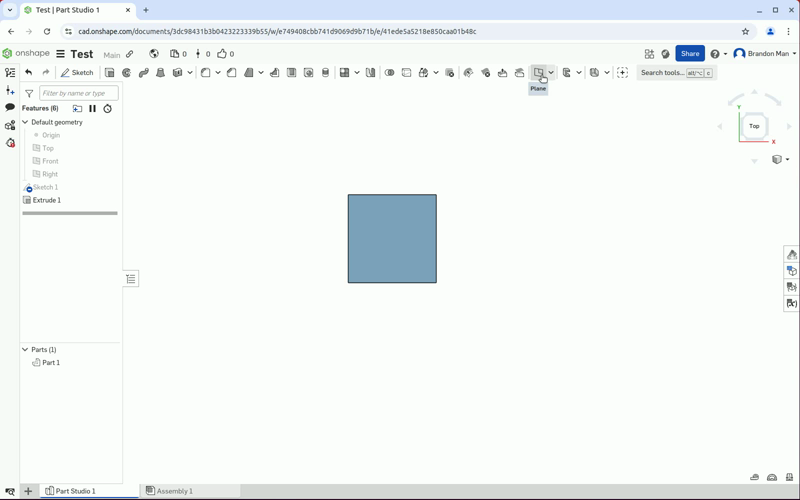
click(541, 75)
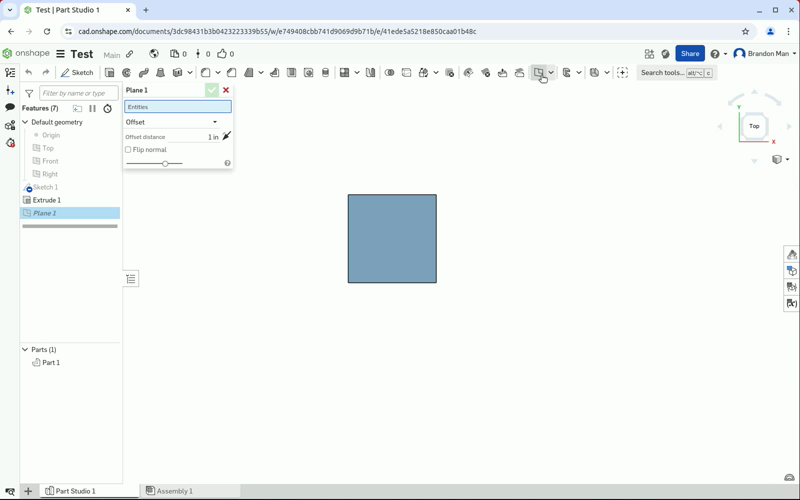
mouse_move(73, 150)
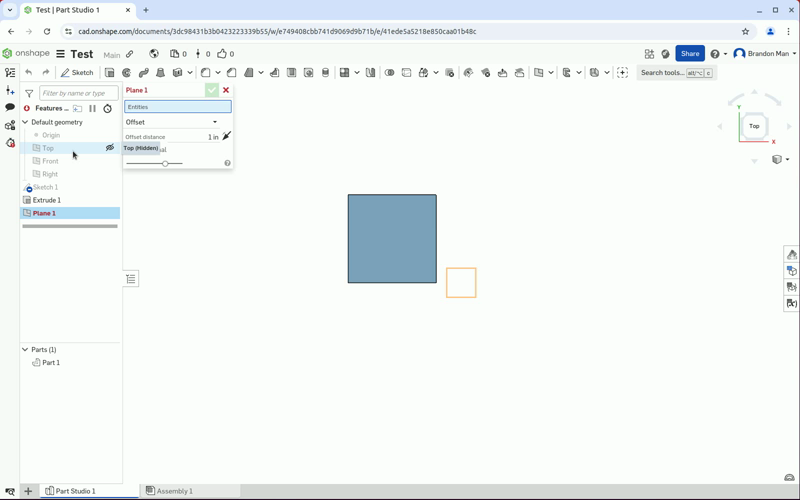
click(73, 150)
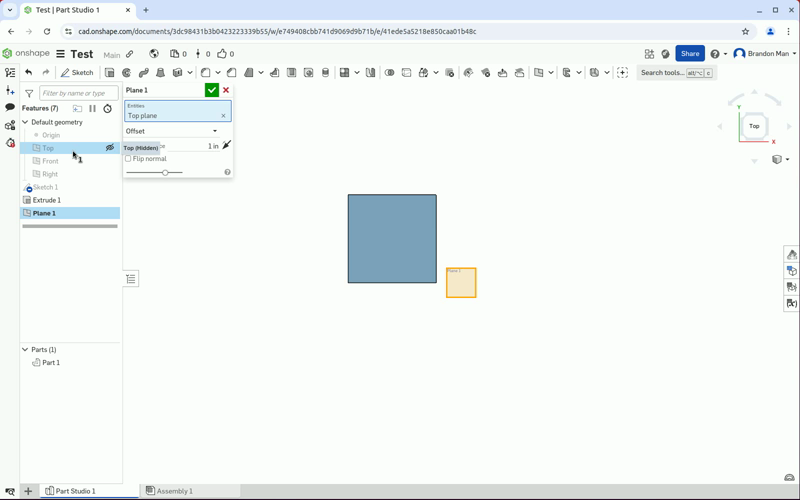
key(tab, 2)
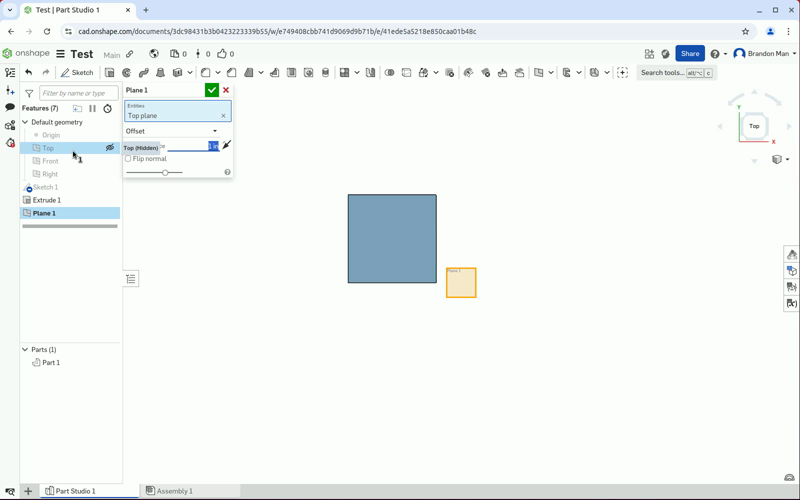
text(22.862)
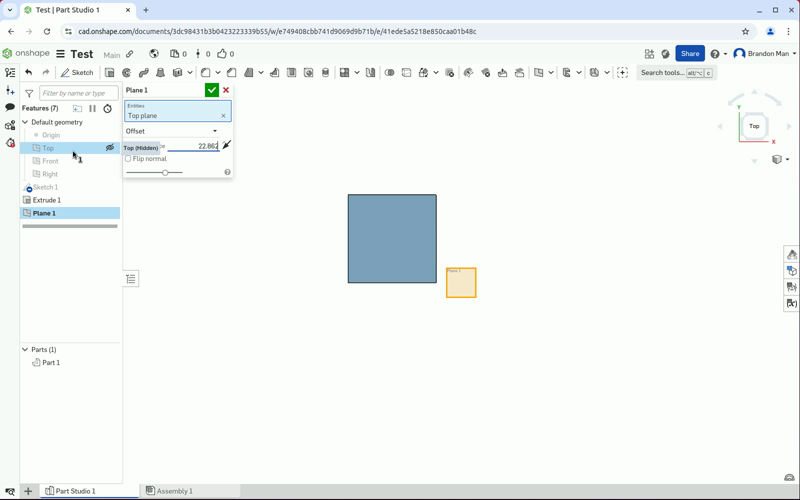
key(enter, 2)
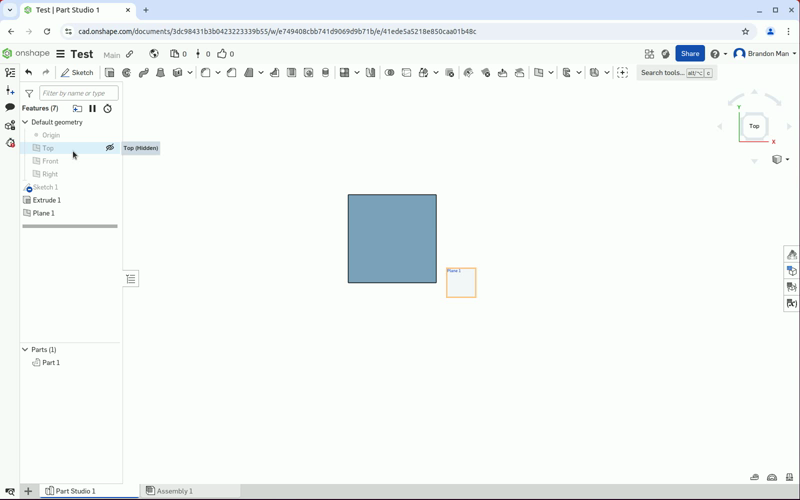
key(shift+s)
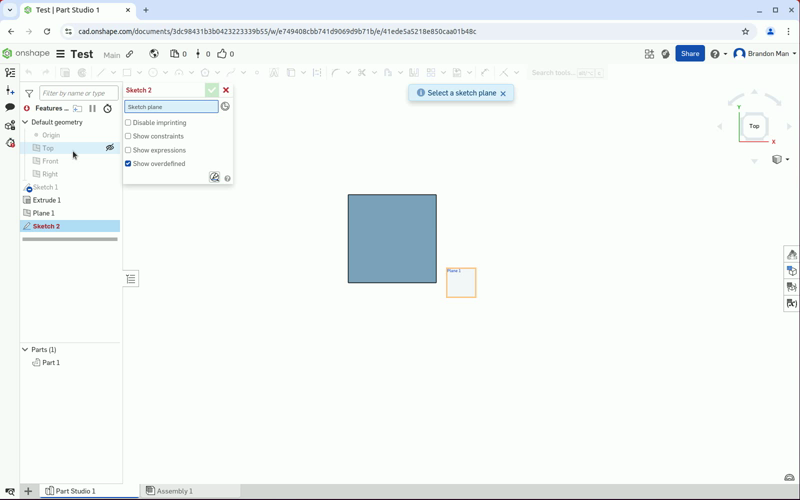
mouse_move(73, 215)
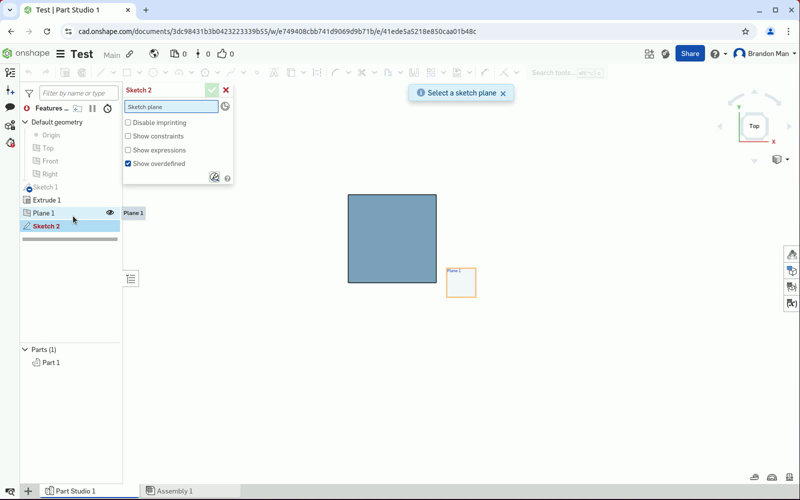
click(73, 215)
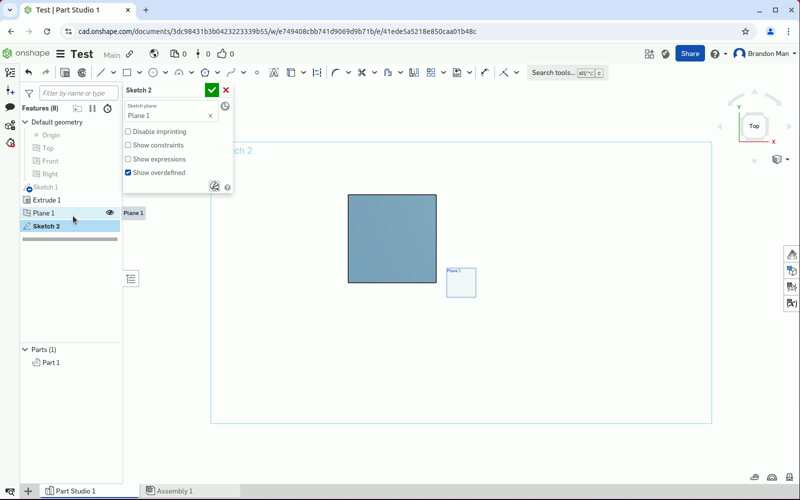
mouse_move(73, 352)
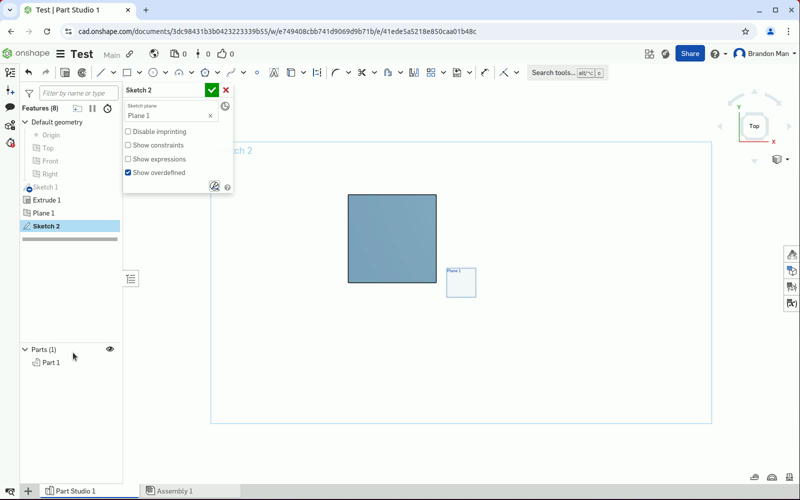
key(y)
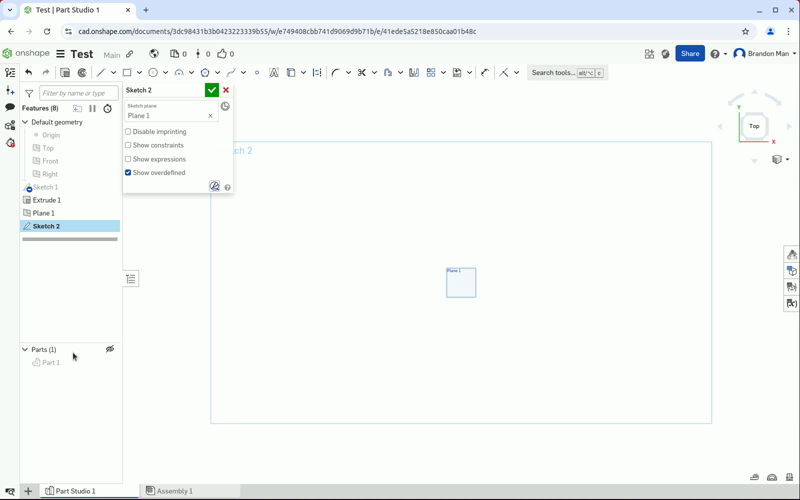
key(c)
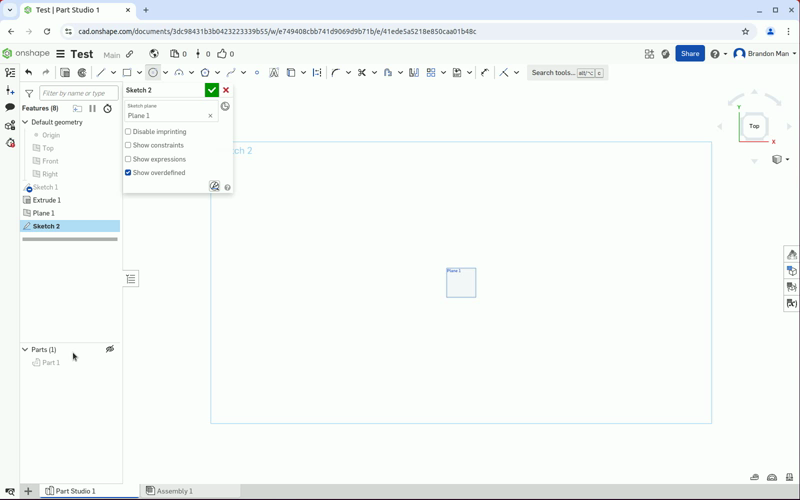
key_down(shift)
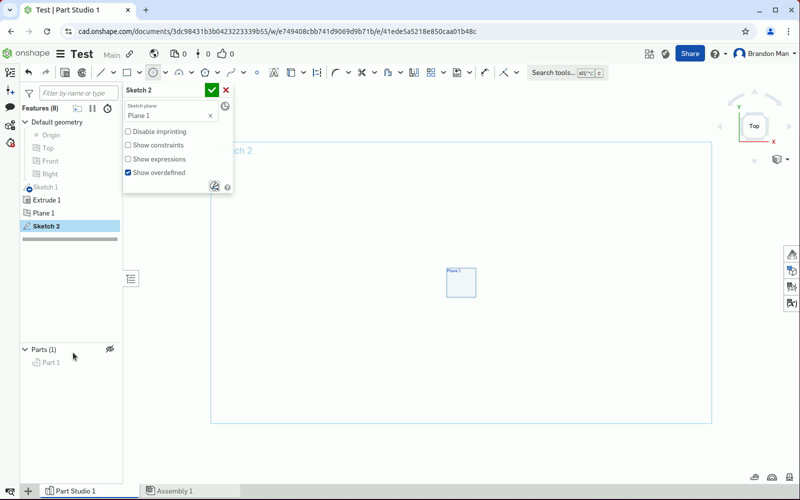
mouse_move(392, 250)
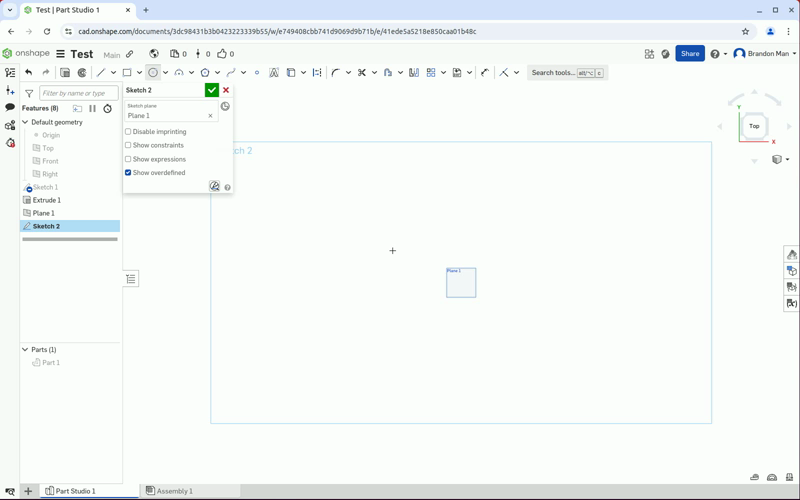
click(392, 250)
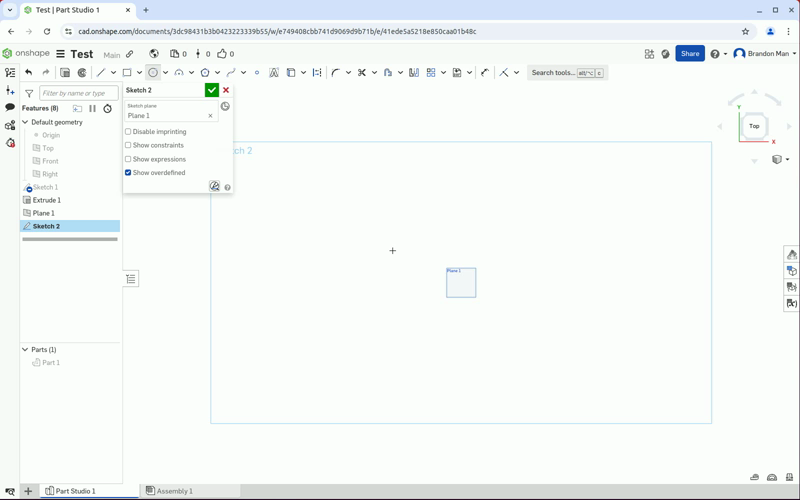
key_up(shift)
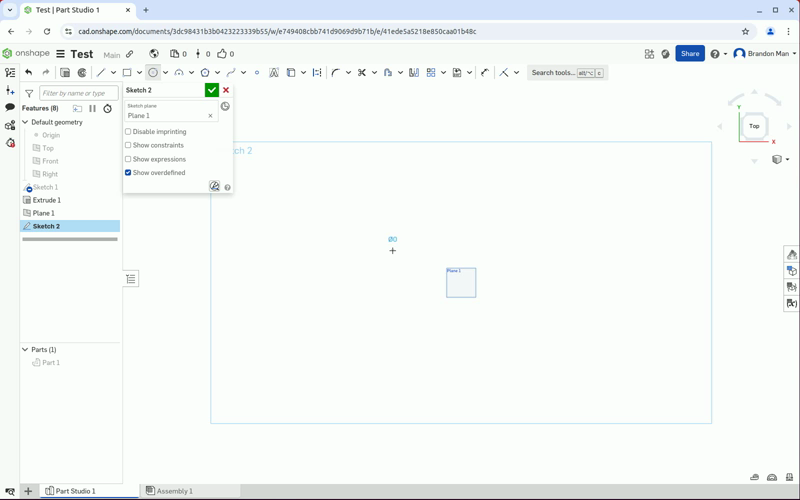
mouse_move(407, 250)
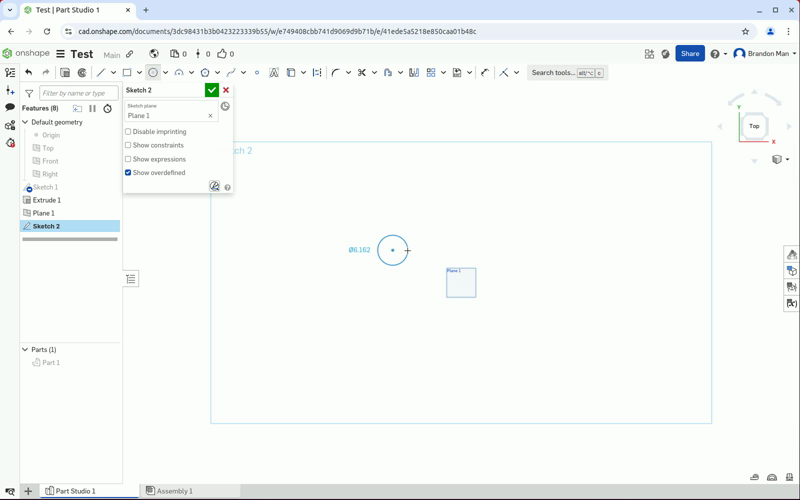
click(407, 250)
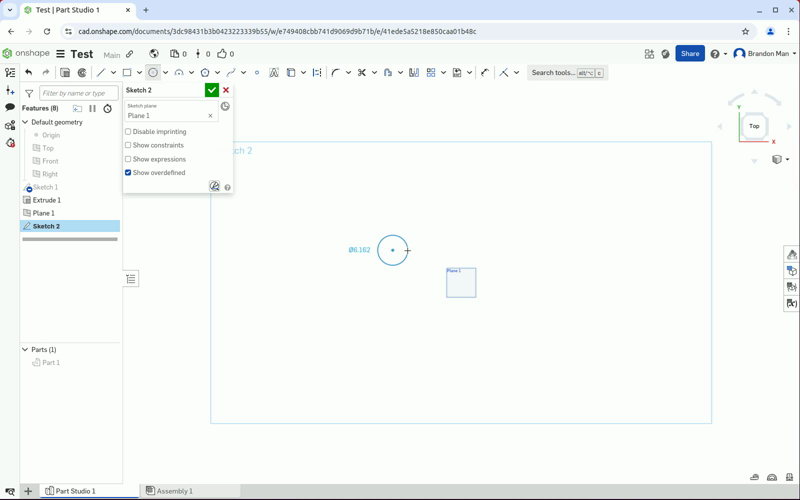
key(esc)
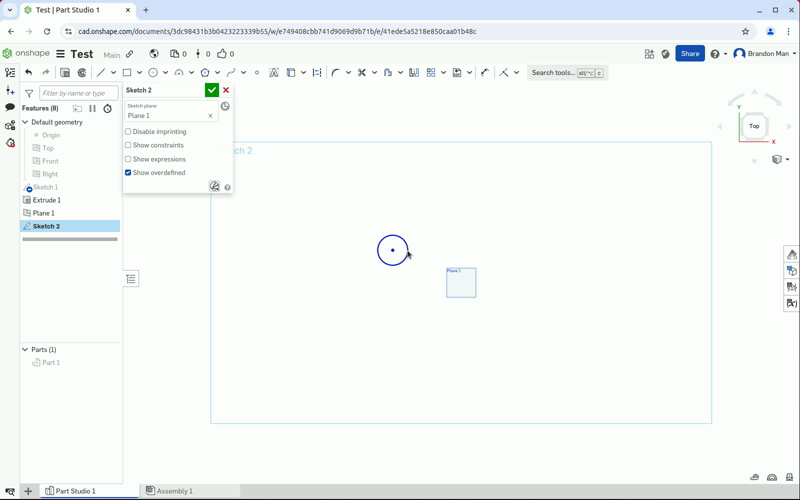
mouse_move(386, 258)
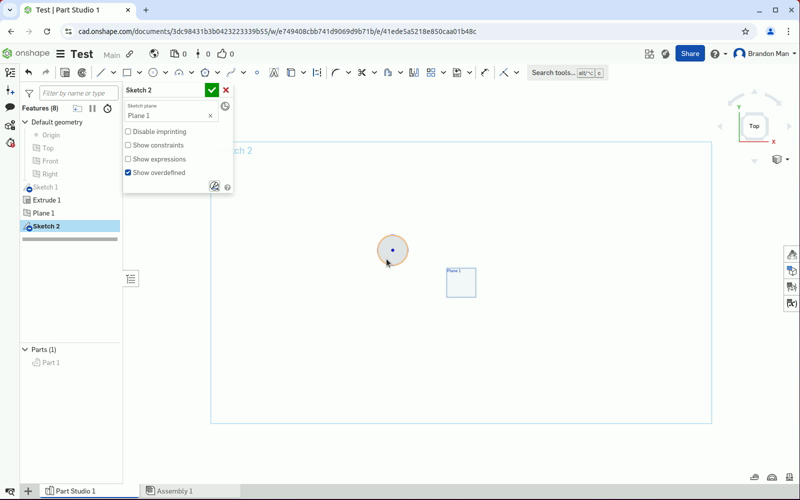
scroll(6)
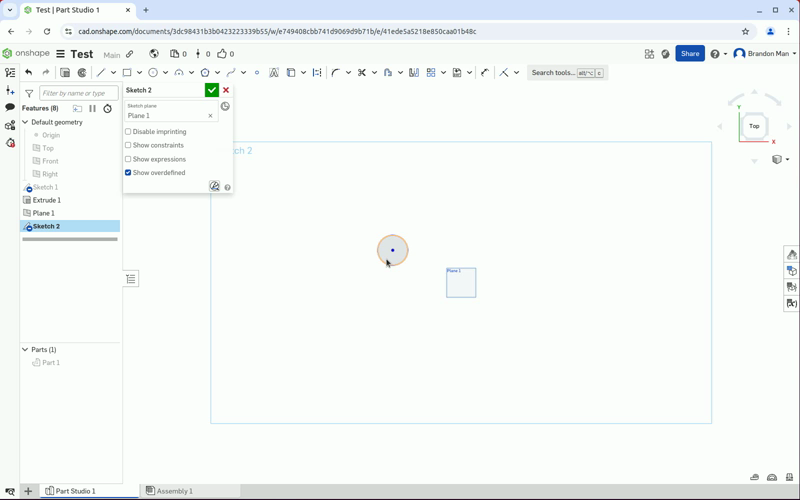
scroll(6)
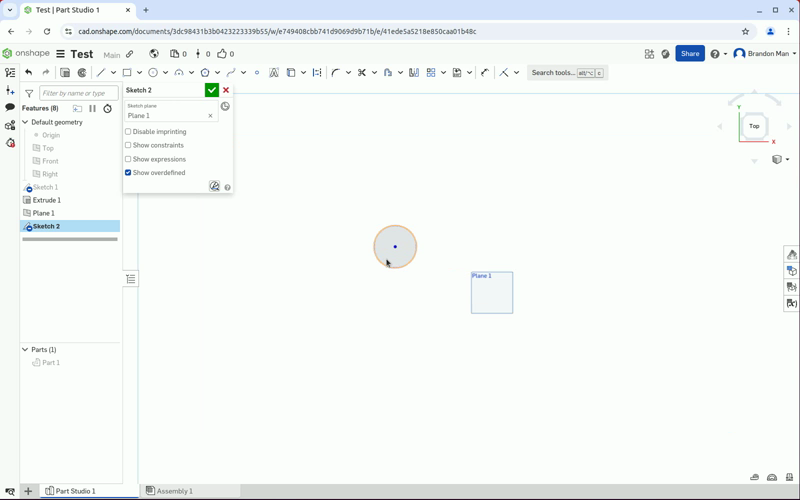
scroll(6)
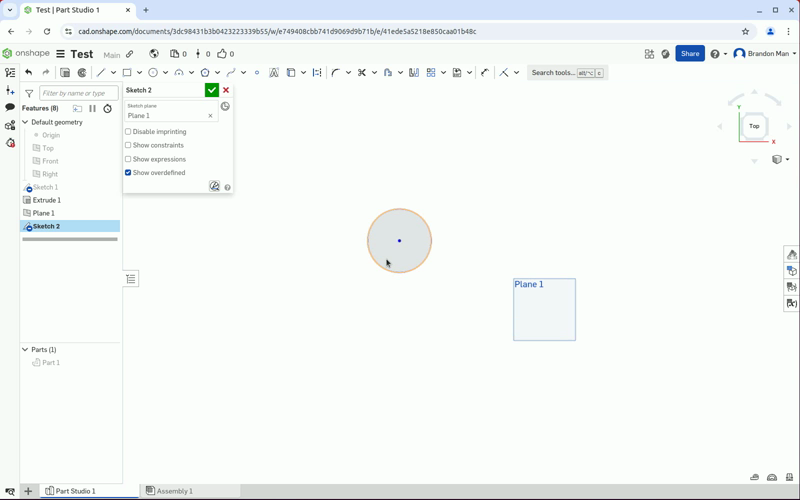
scroll(6)
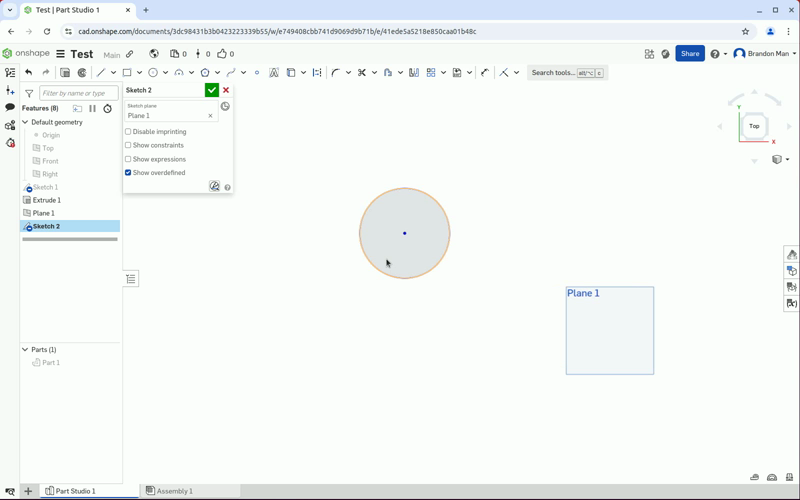
scroll(6)
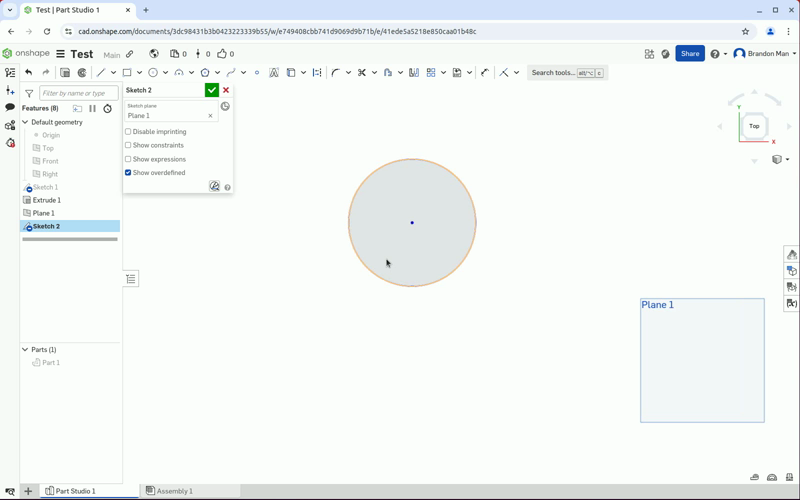
scroll(6)
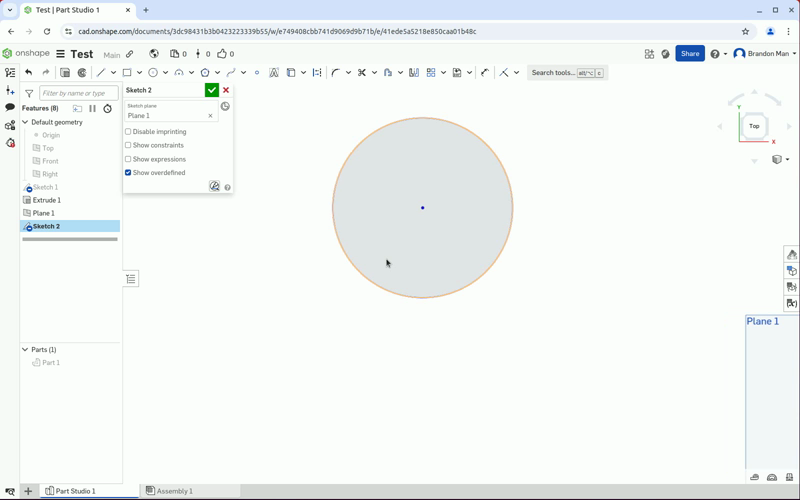
scroll(6)
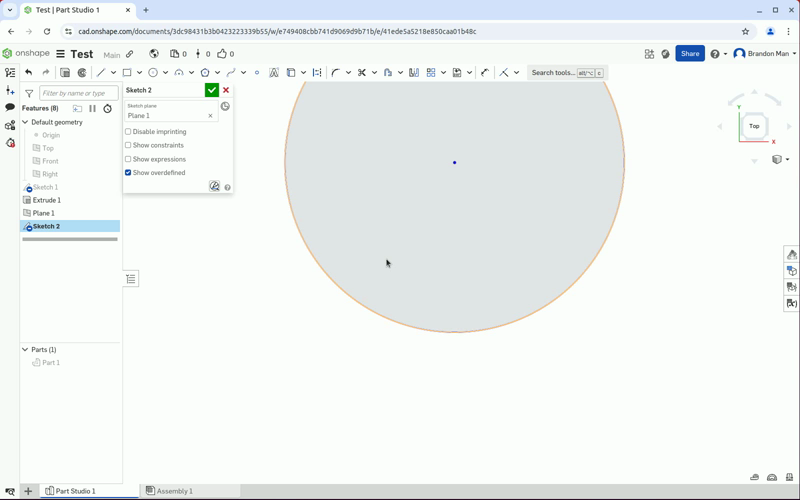
click(386, 258)
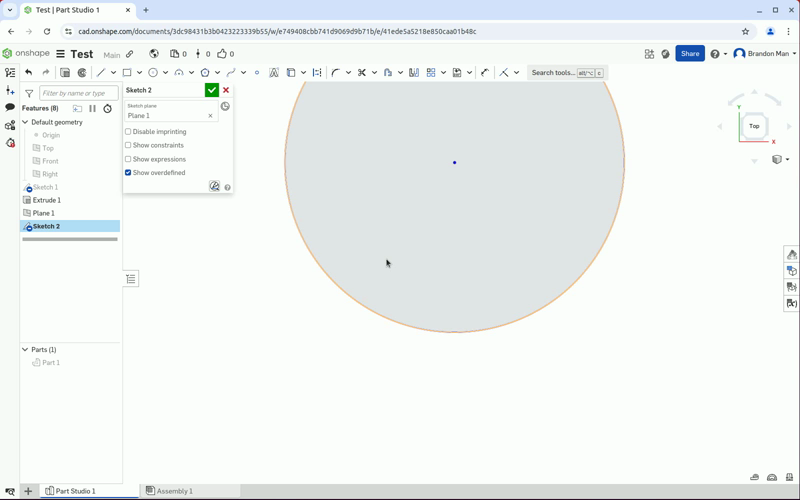
scroll(-6)
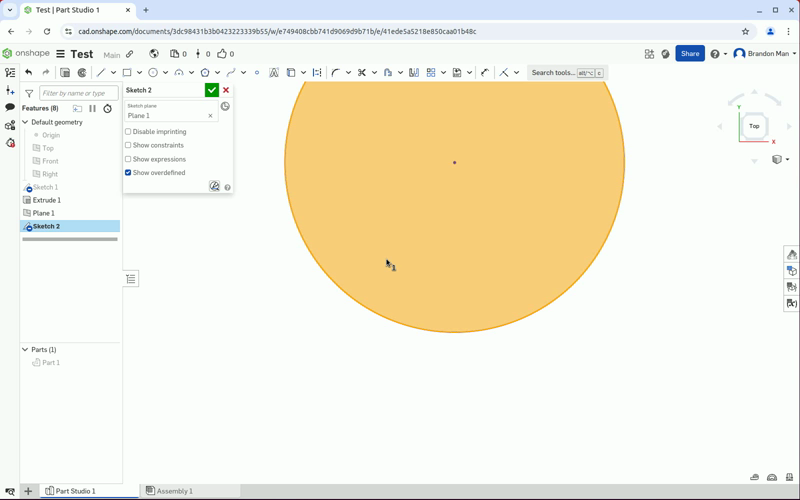
scroll(-6)
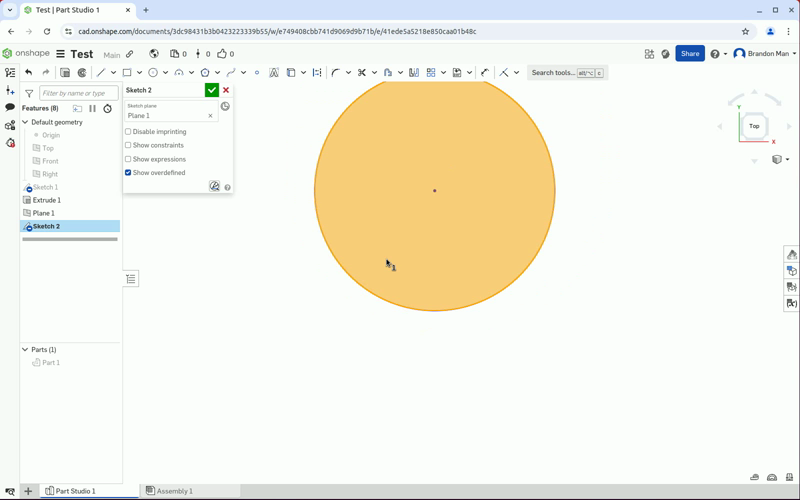
scroll(-6)
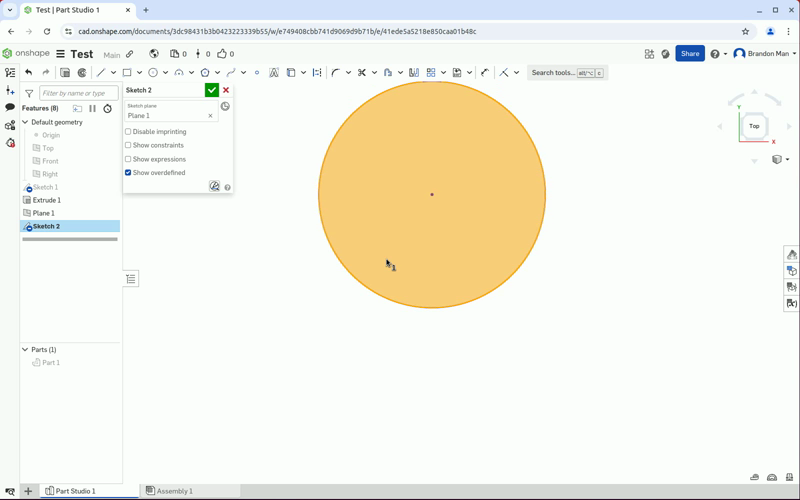
scroll(-6)
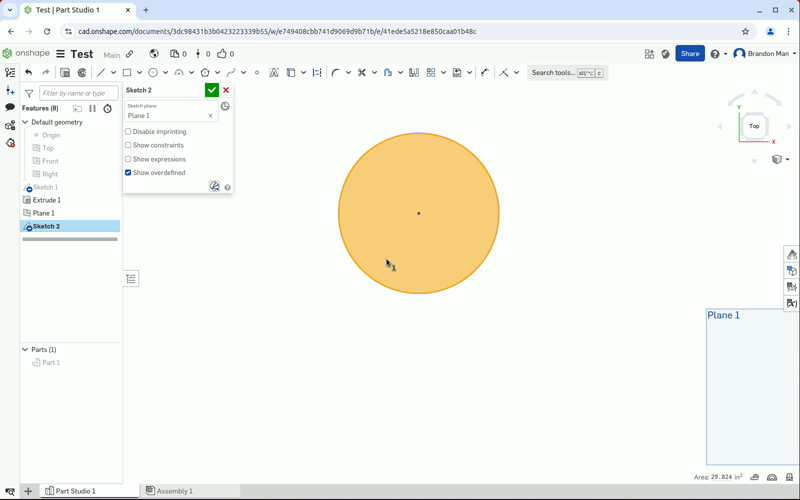
scroll(-6)
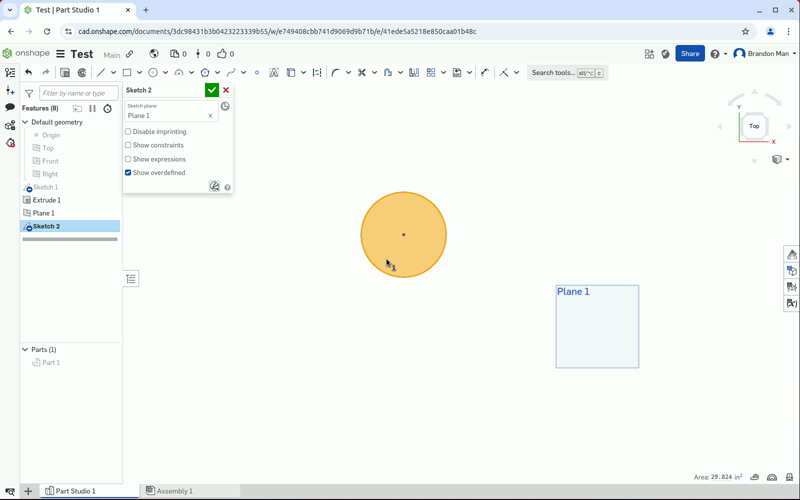
scroll(-6)
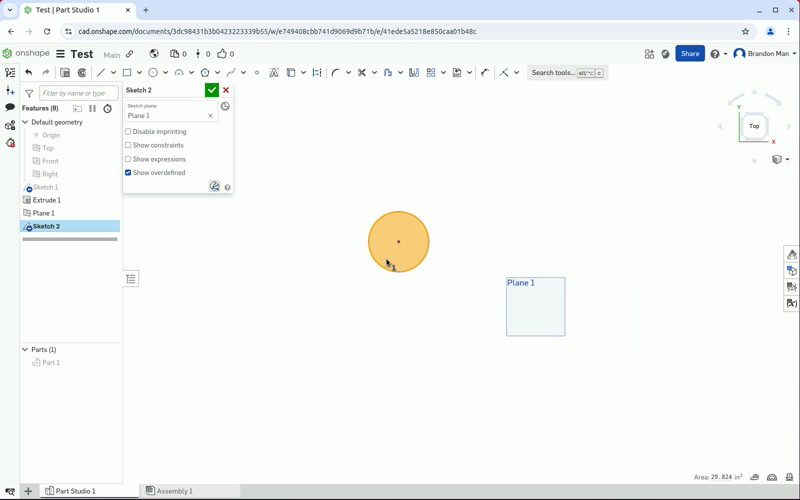
scroll(-6)
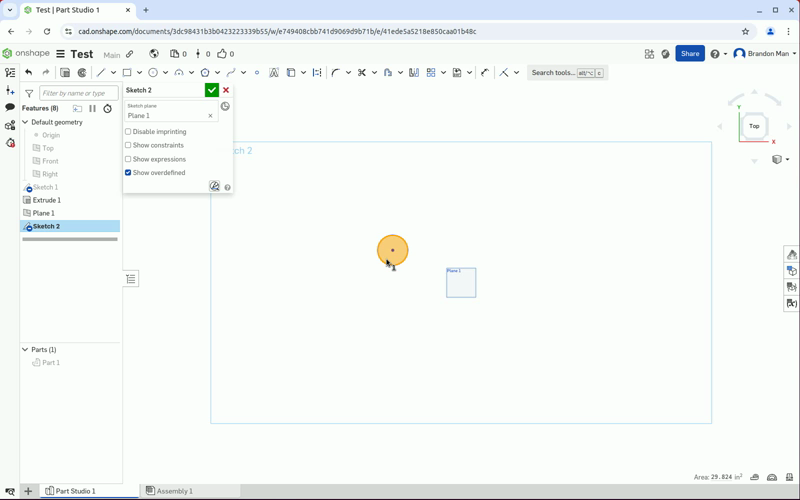
mouse_move(73, 352)
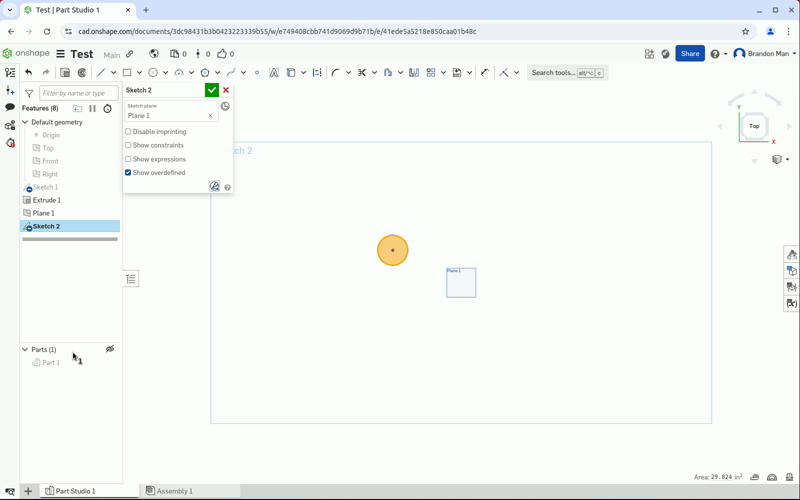
key(shift+y)
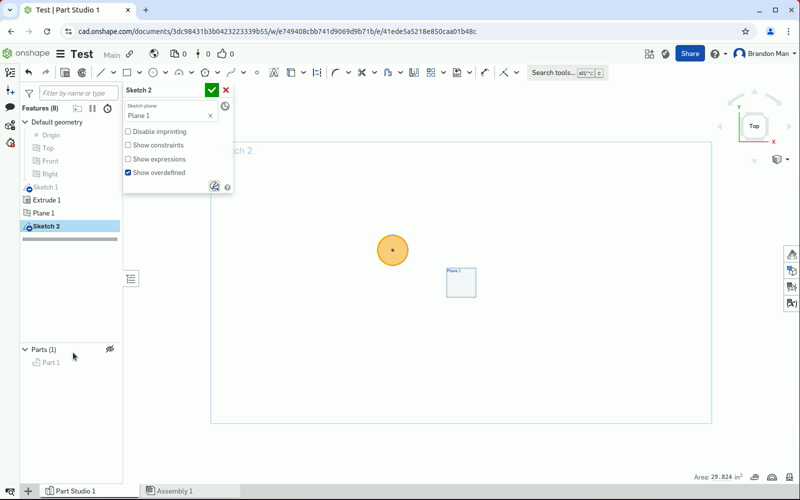
key(shift+e)
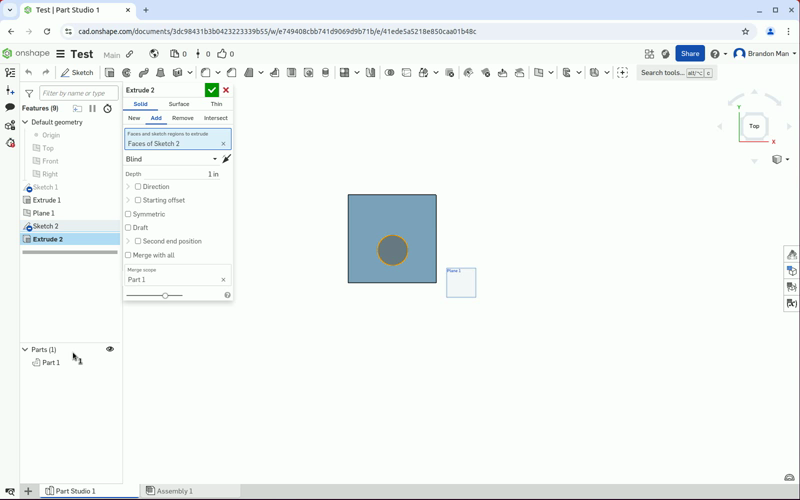
mouse_move(143, 106)
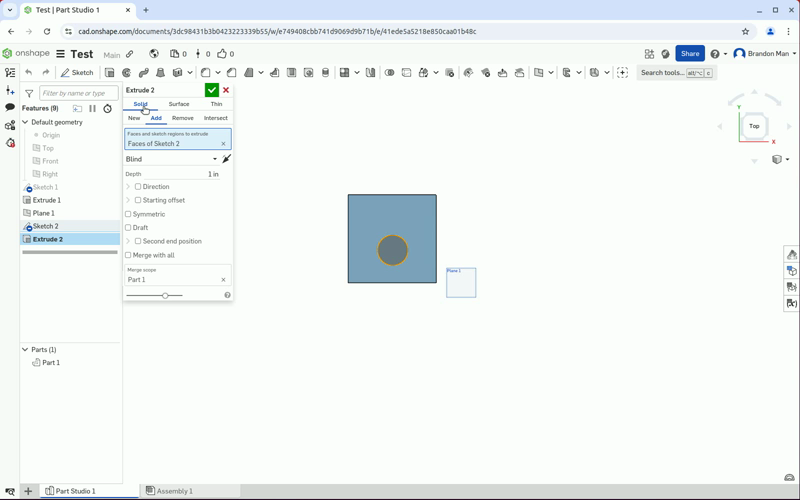
click(143, 106)
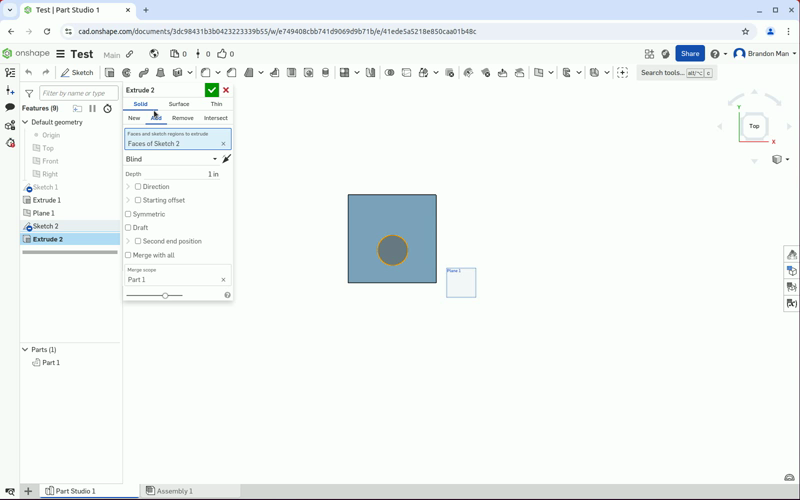
mouse_move(186, 120)
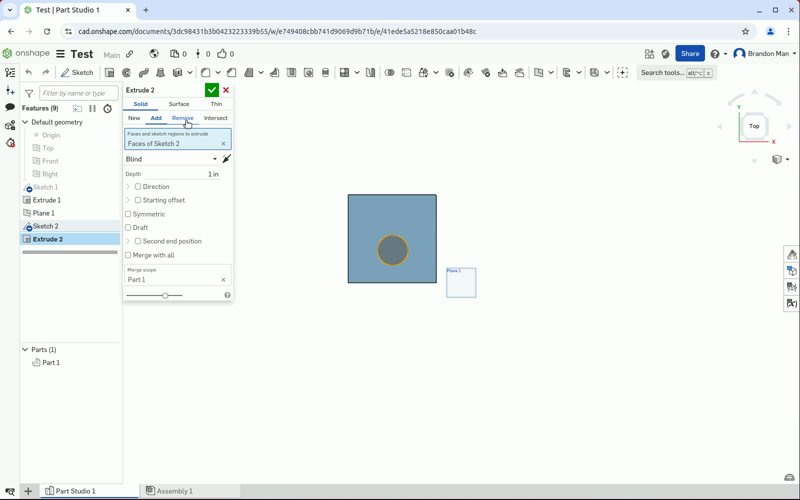
click(186, 120)
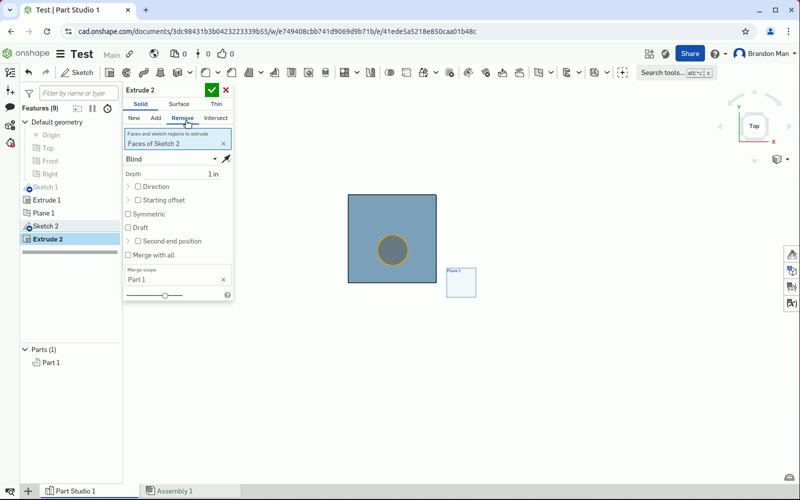
key(tab, 4)
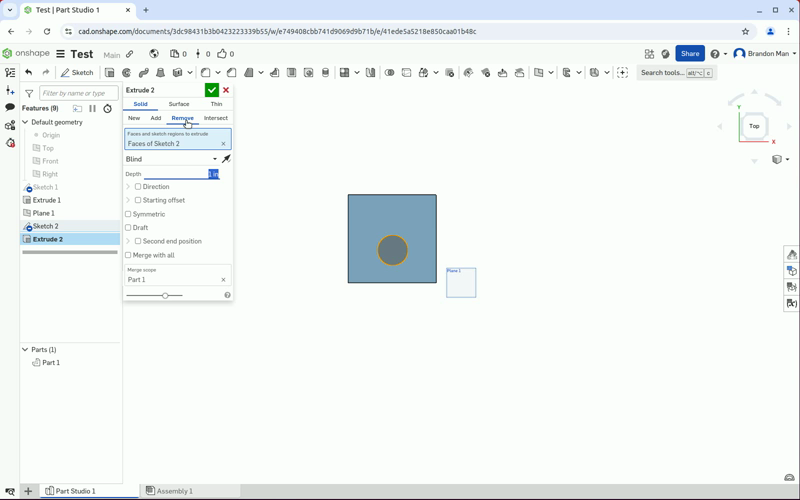
text(22.868)
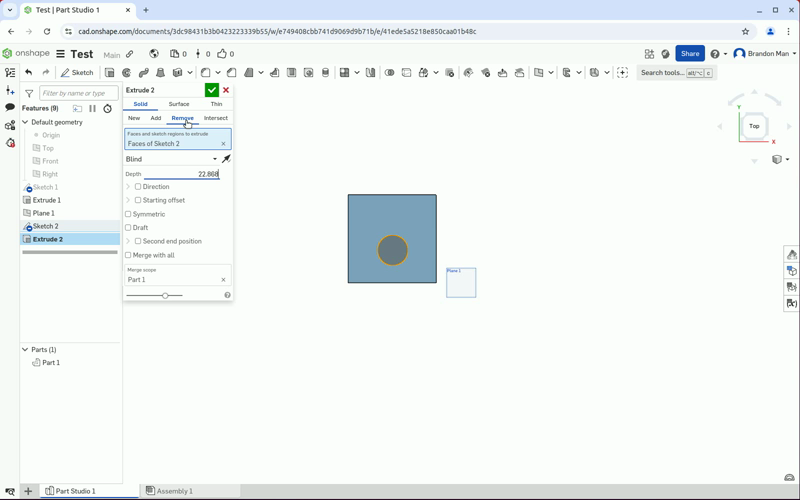
key(tab, 6)
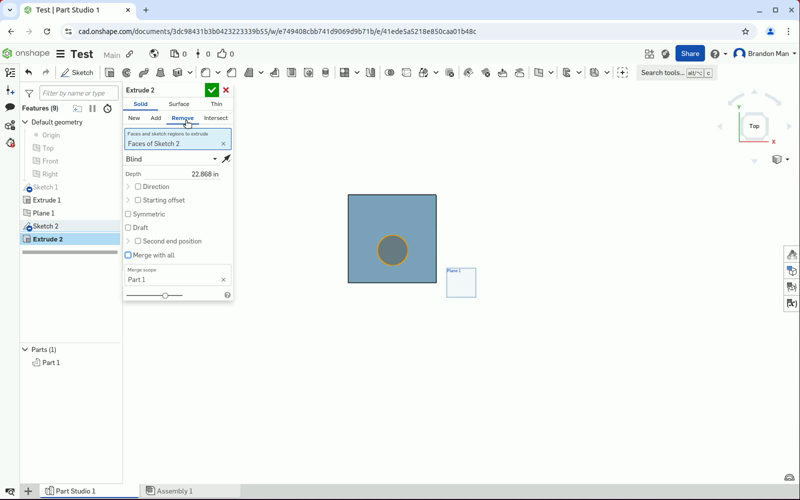
key(space)
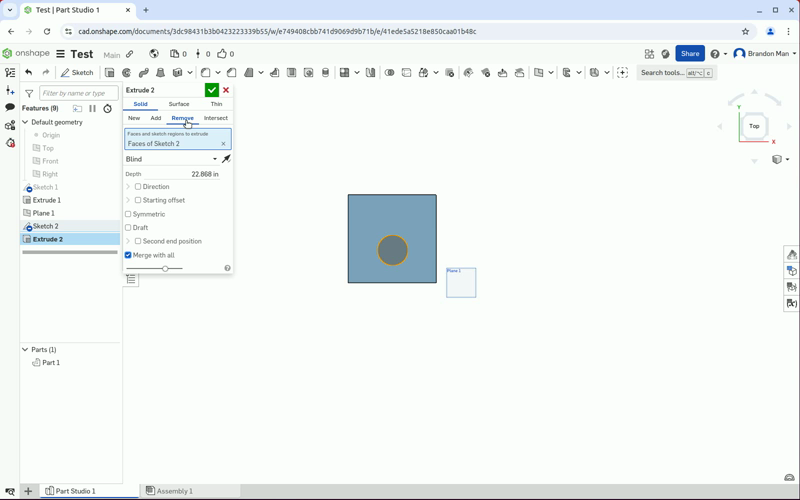
key(enter)
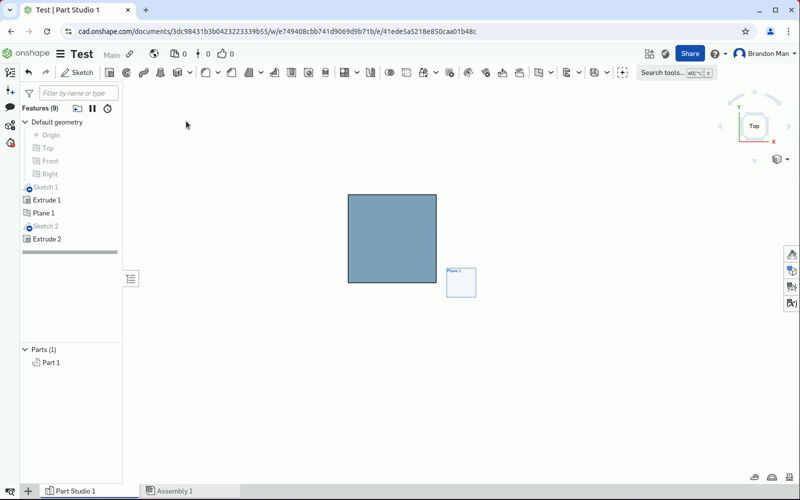
key(shift+h)
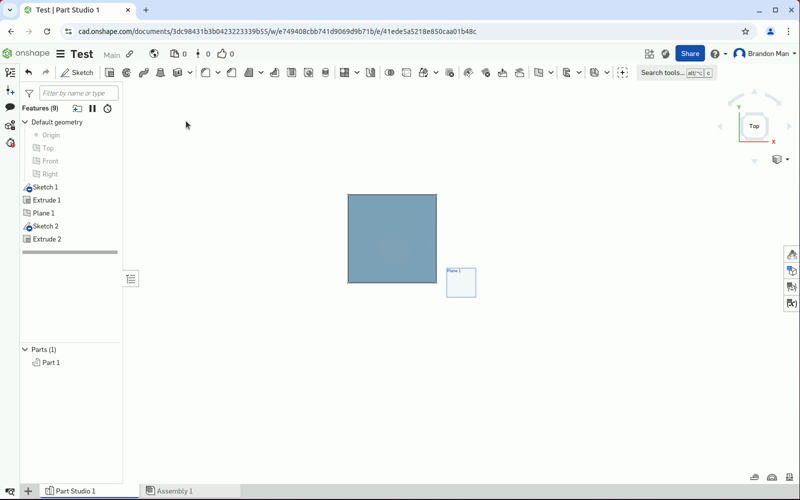
key(shift+h)
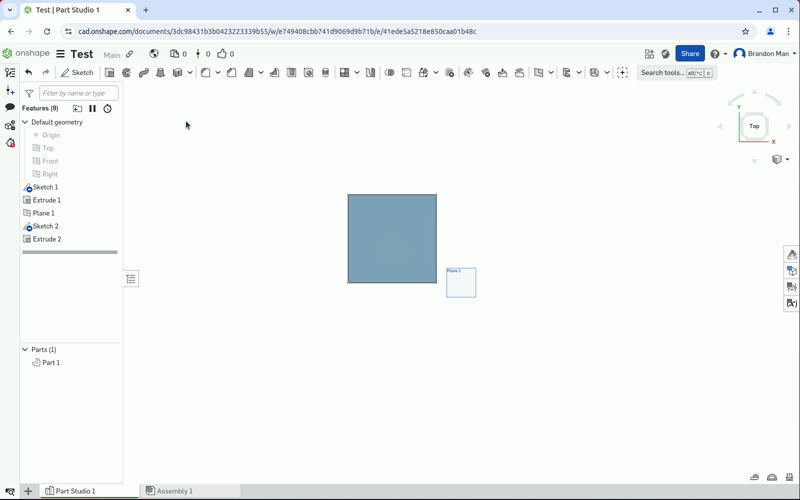
key(shift+7)
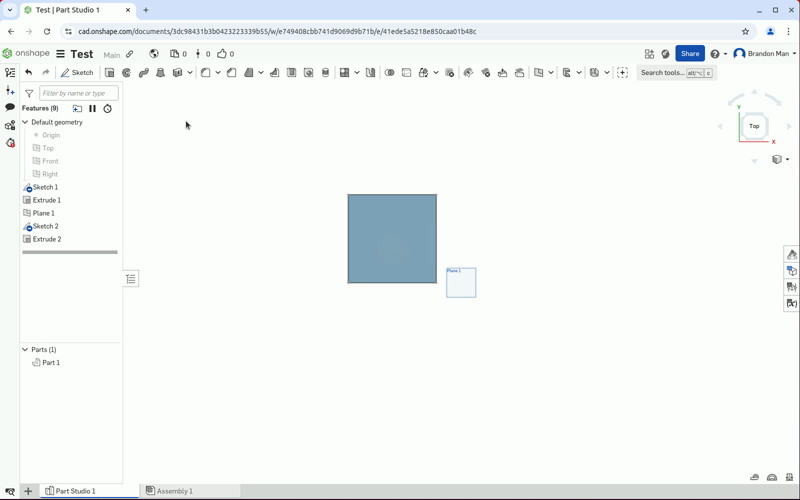
key(up, 3)
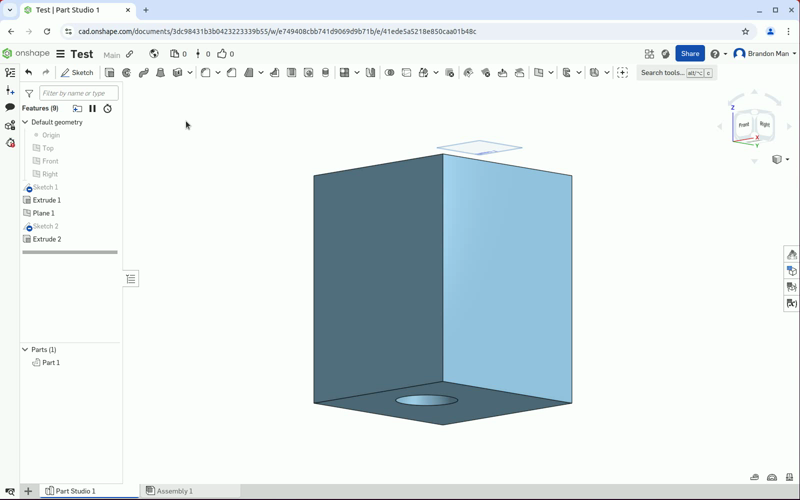
key(left, 3)
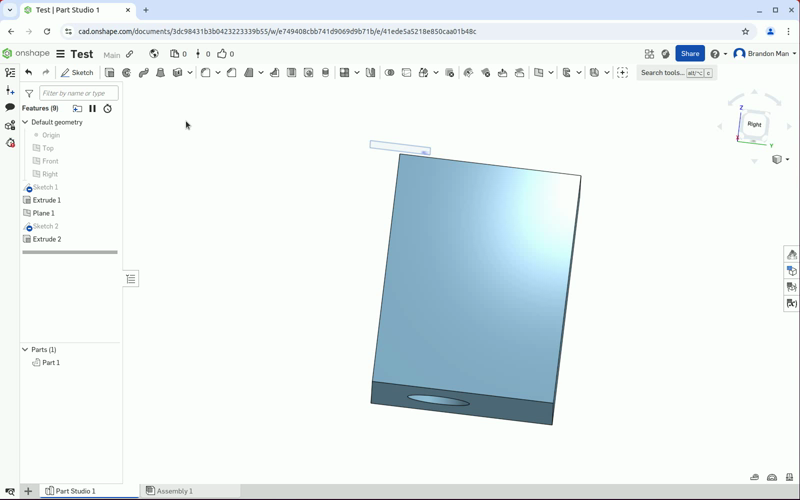
key(right, 3)
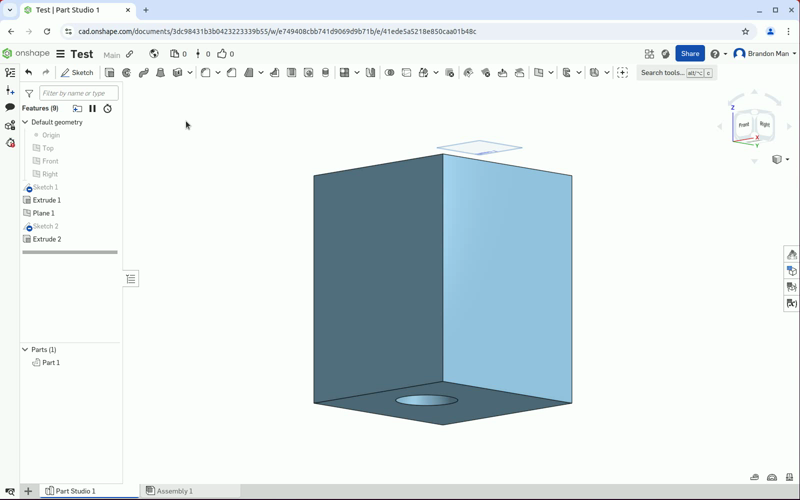
key(down, 3)
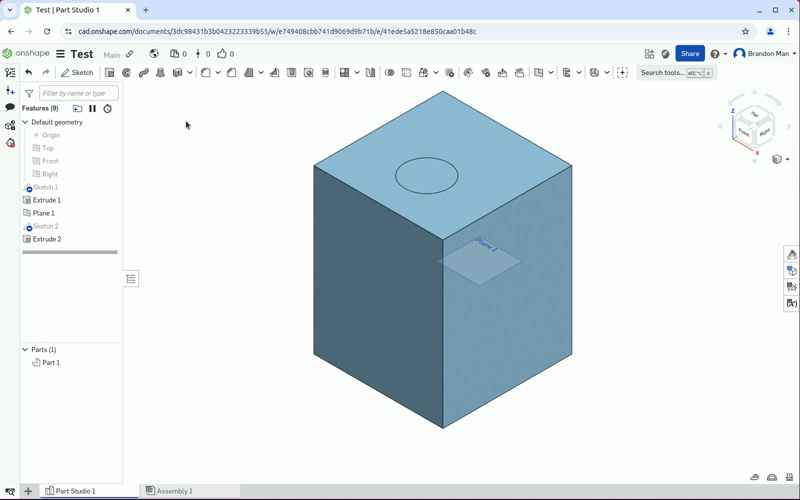
mouse_move(73, 189)
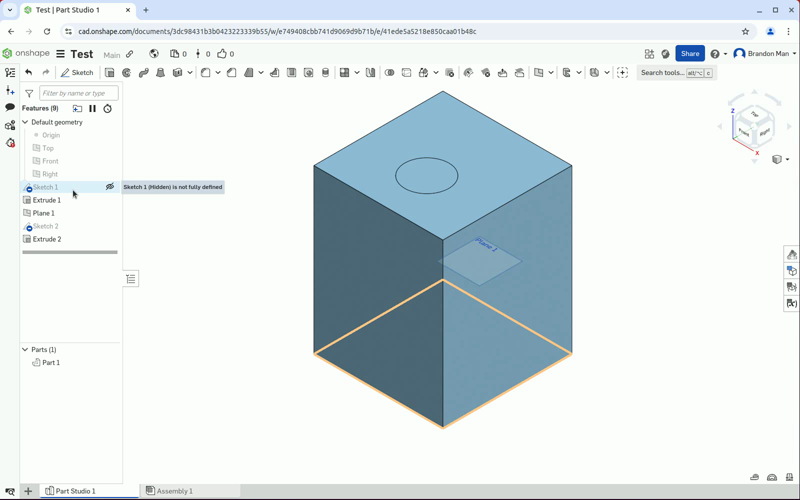
click(73, 189)